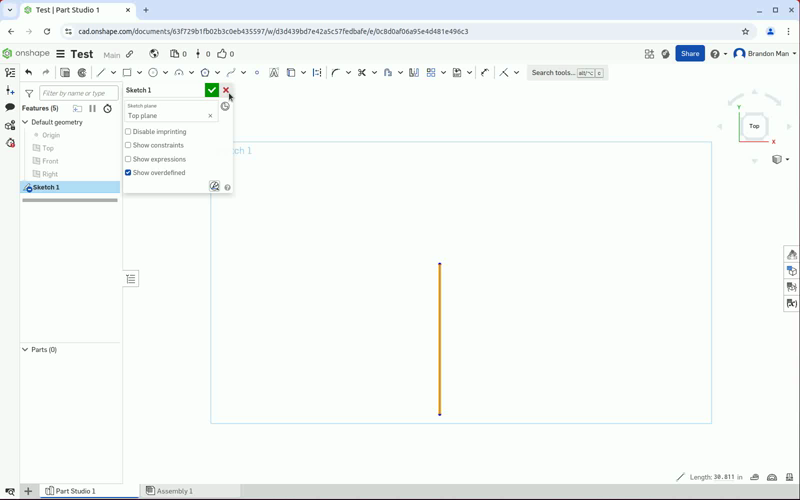
key(shift+h)
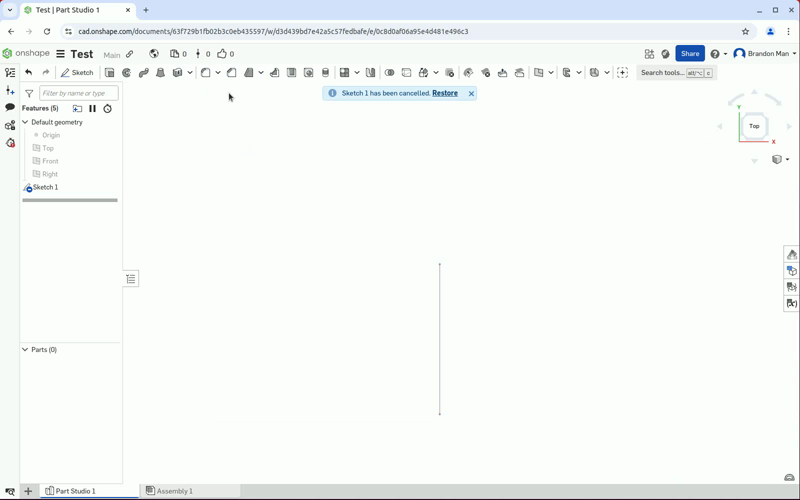
mouse_move(73, 352)
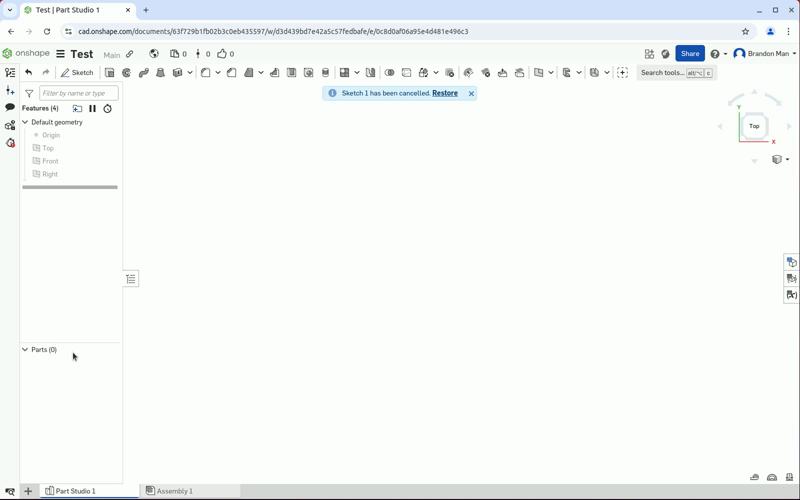
key(y)
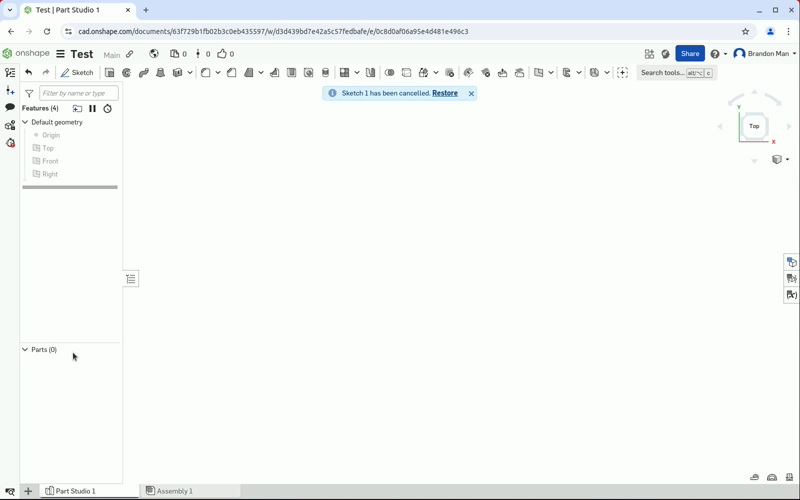
key(shift+p)
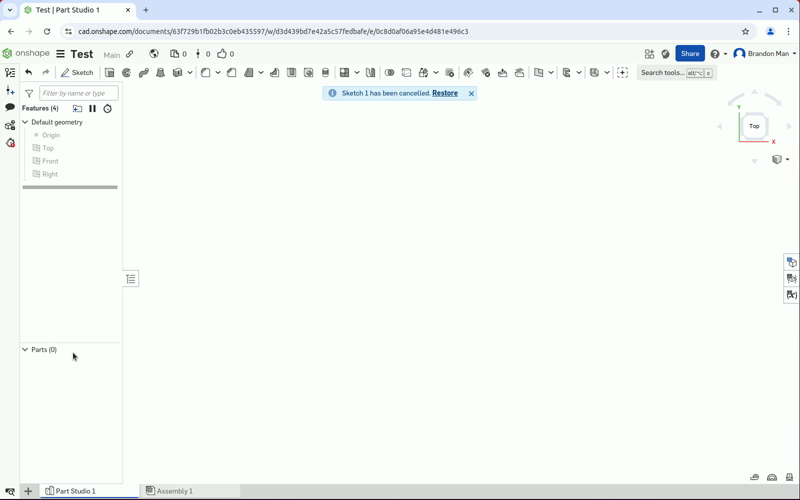
key(space)
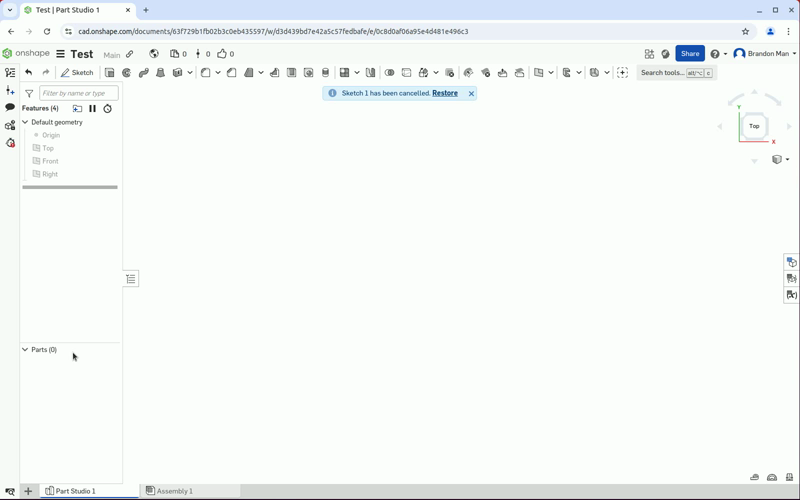
key_down(shift)
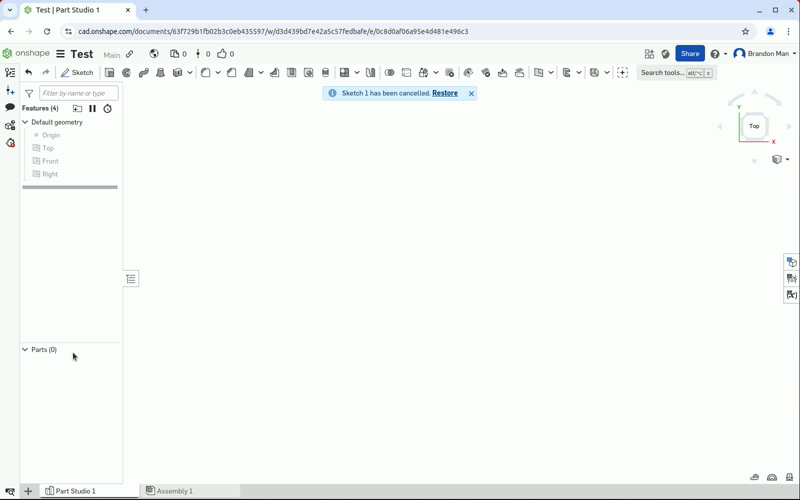
key(up)
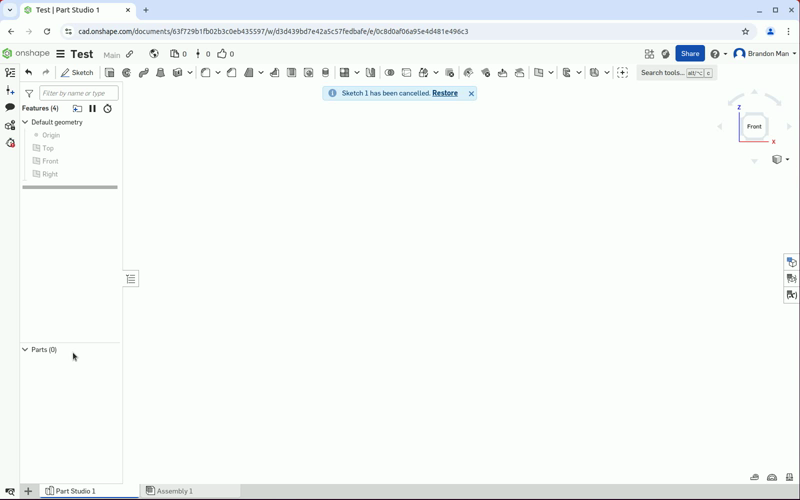
key_up(shift)
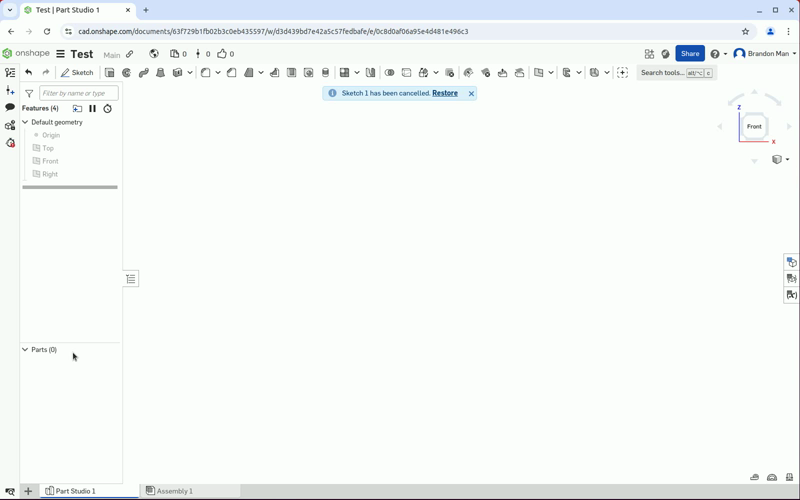
mouse_move(73, 352)
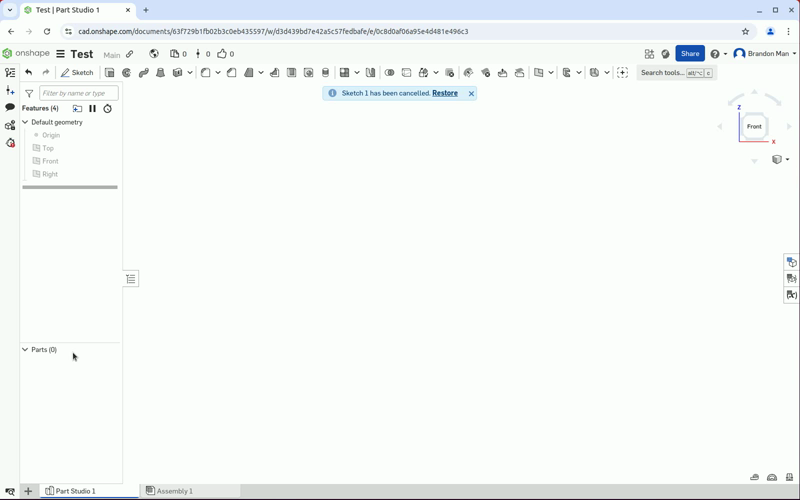
key(shift+y)
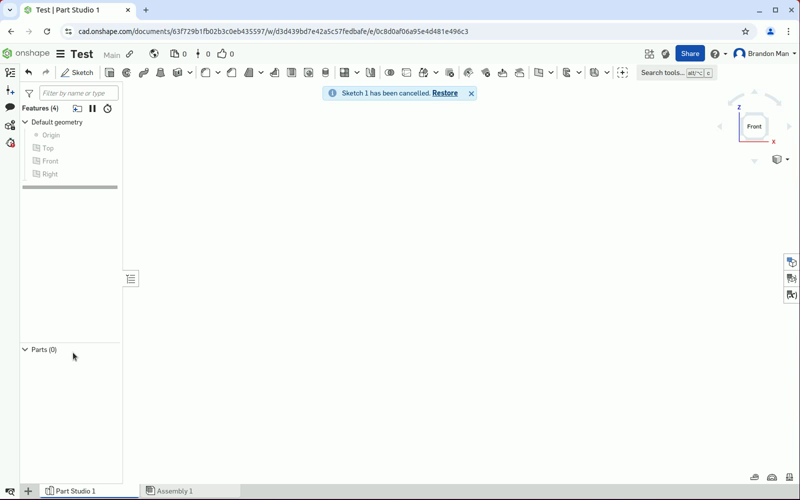
key(shift+s)
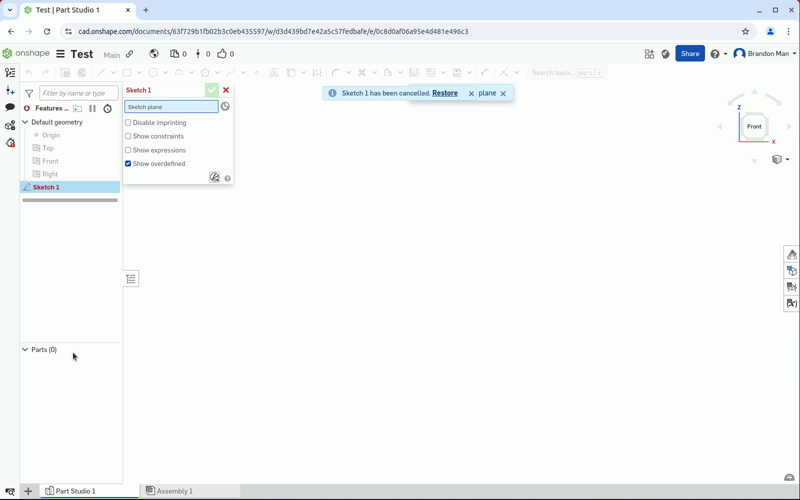
mouse_move(73, 163)
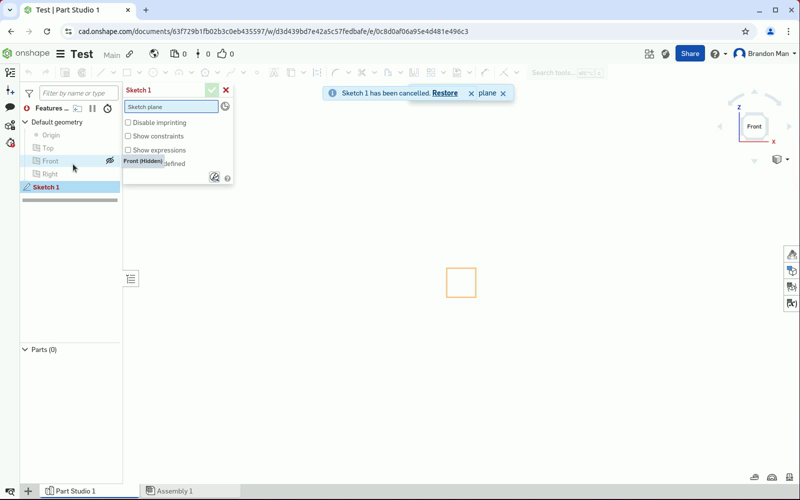
click(73, 163)
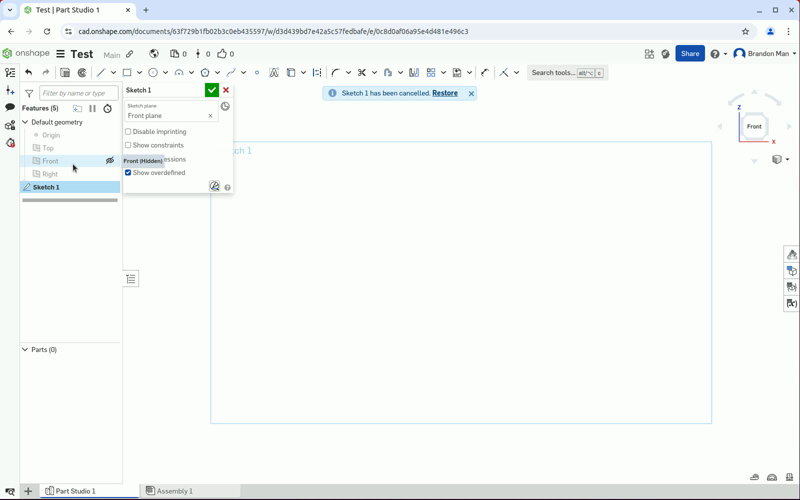
mouse_move(73, 352)
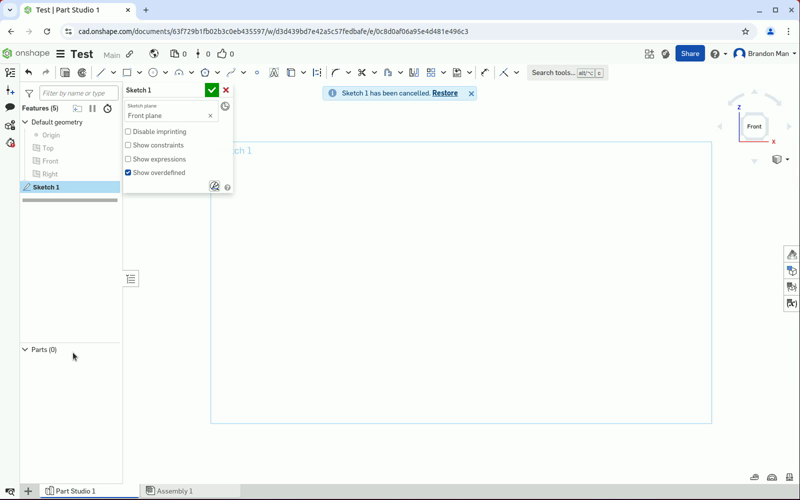
key(y)
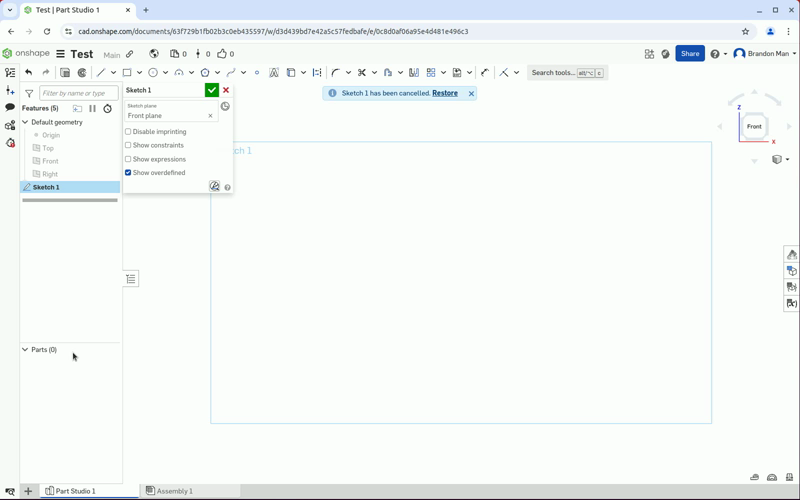
key(c)
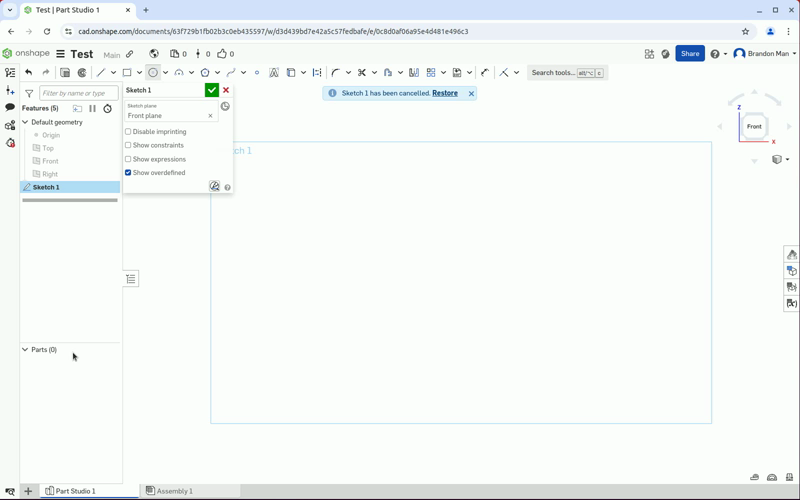
key_down(shift)
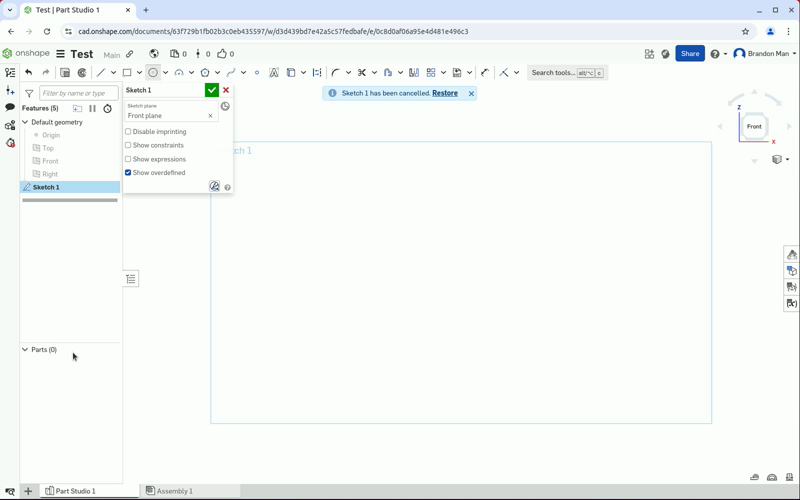
mouse_move(461, 282)
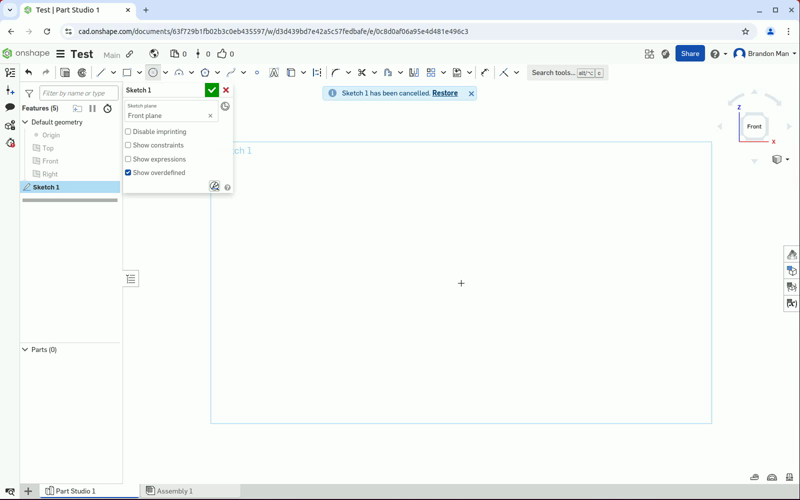
click(461, 282)
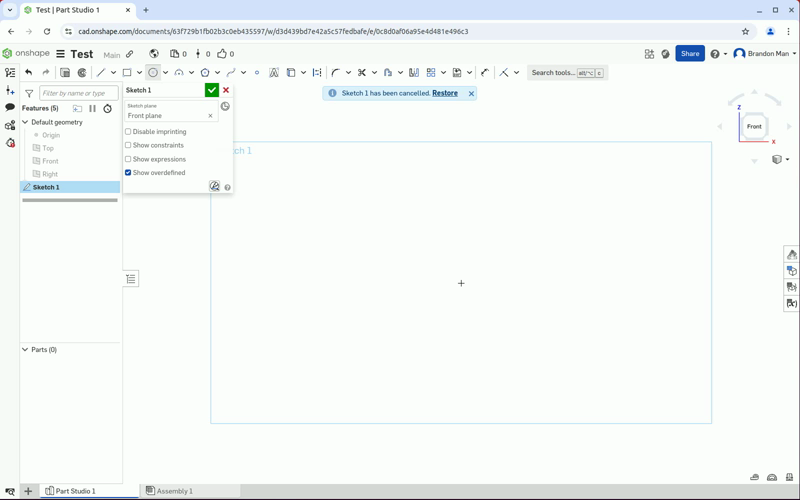
key_up(shift)
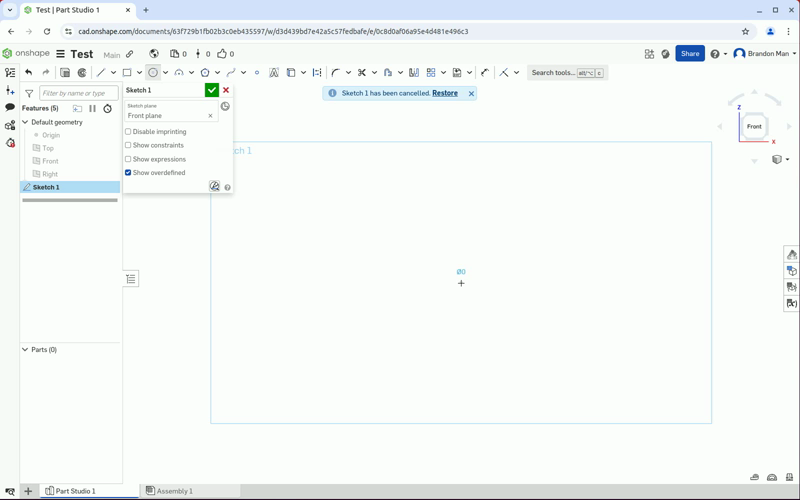
mouse_move(475, 282)
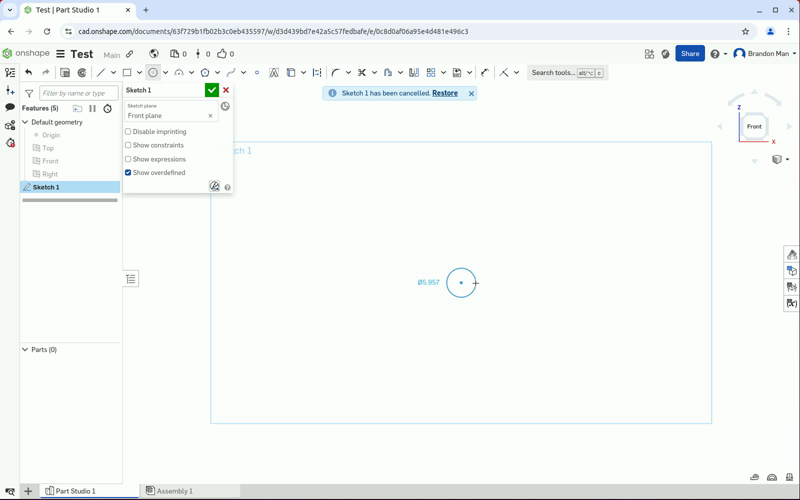
click(475, 282)
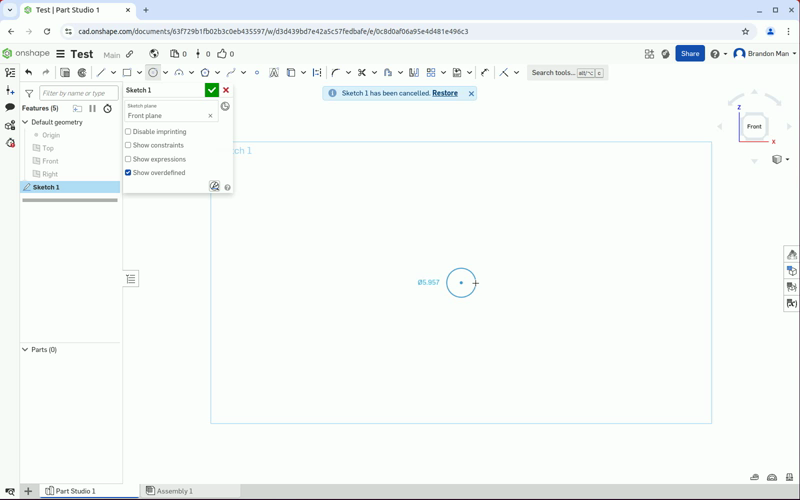
key(esc)
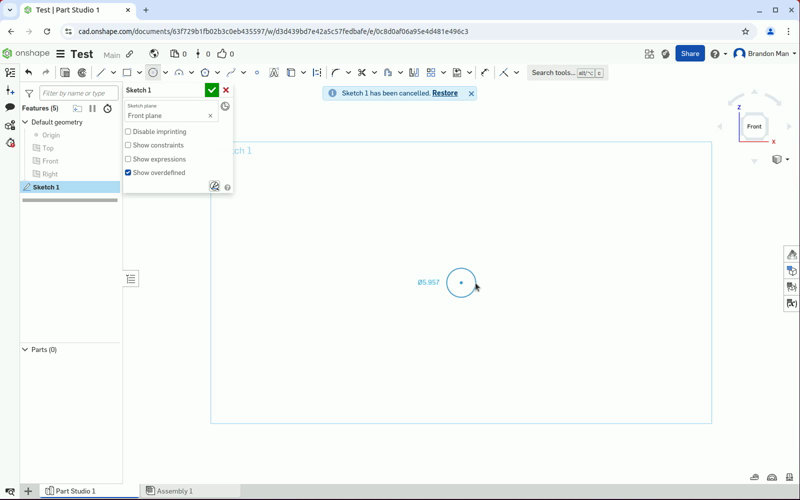
key(c)
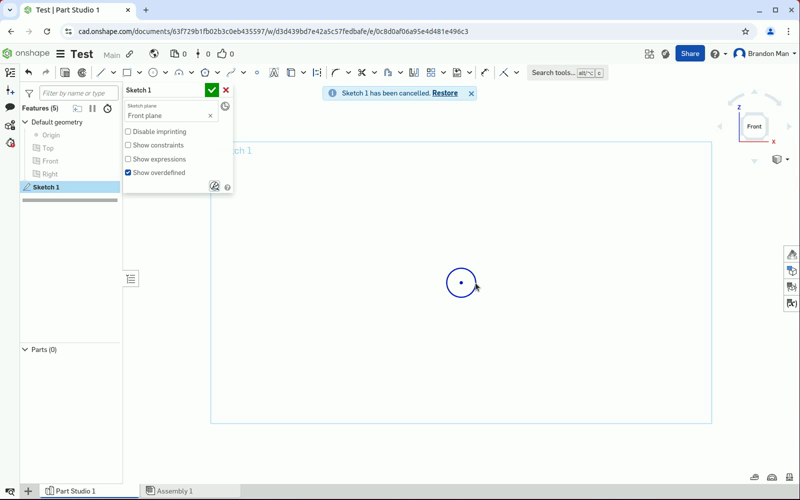
key_down(shift)
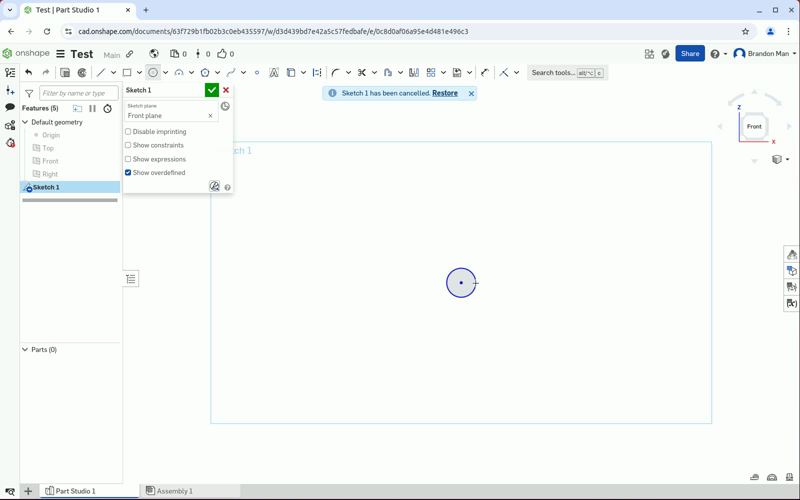
mouse_move(461, 282)
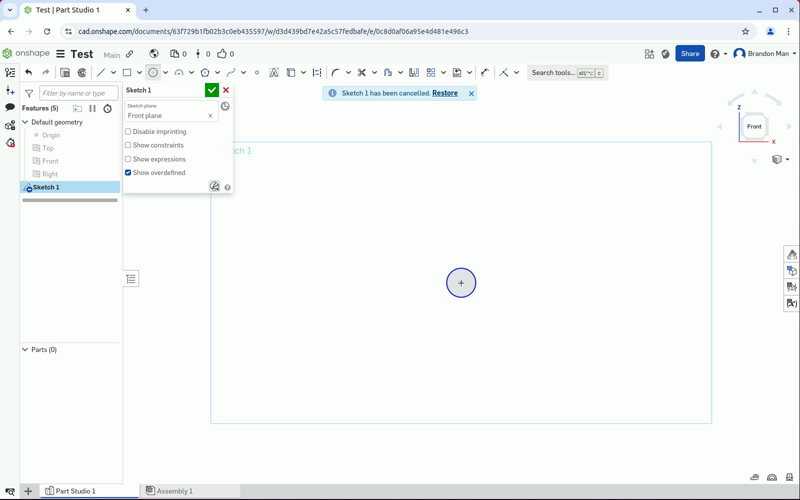
click(461, 282)
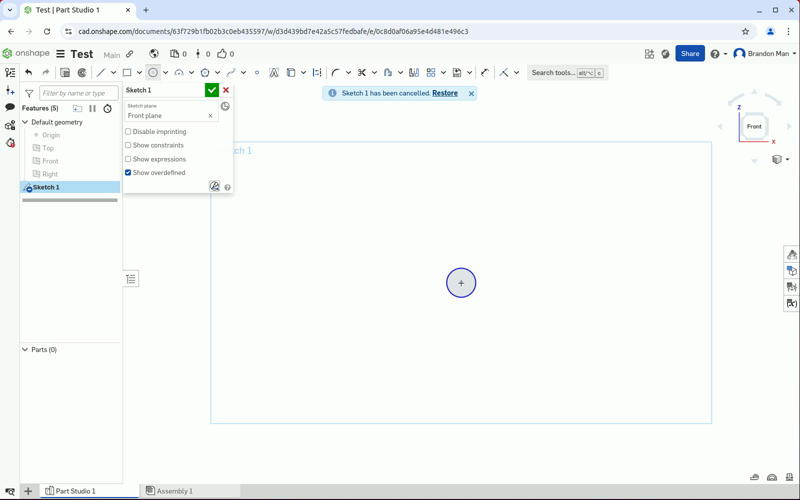
key_up(shift)
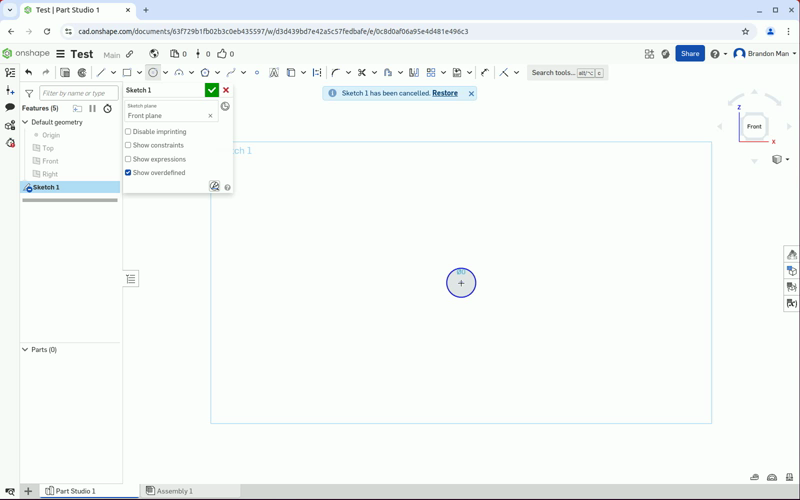
mouse_move(473, 282)
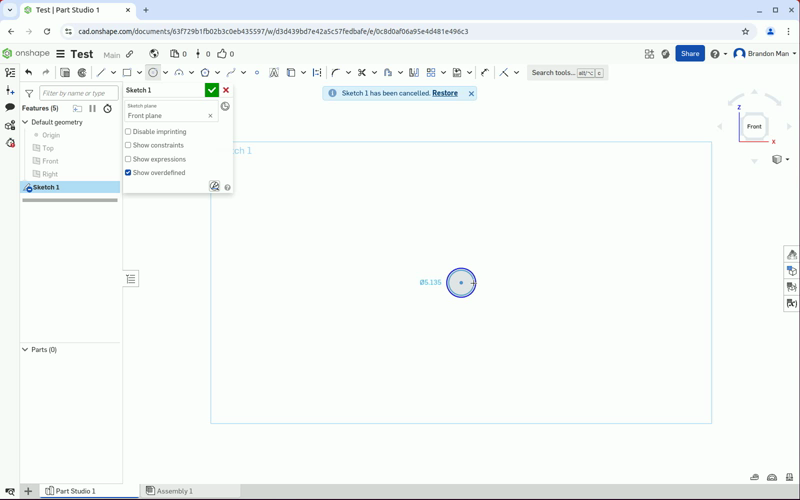
scroll(6)
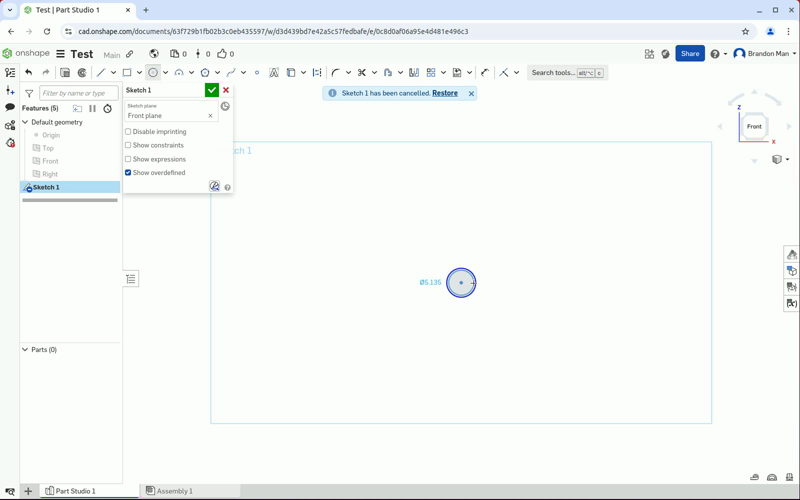
scroll(6)
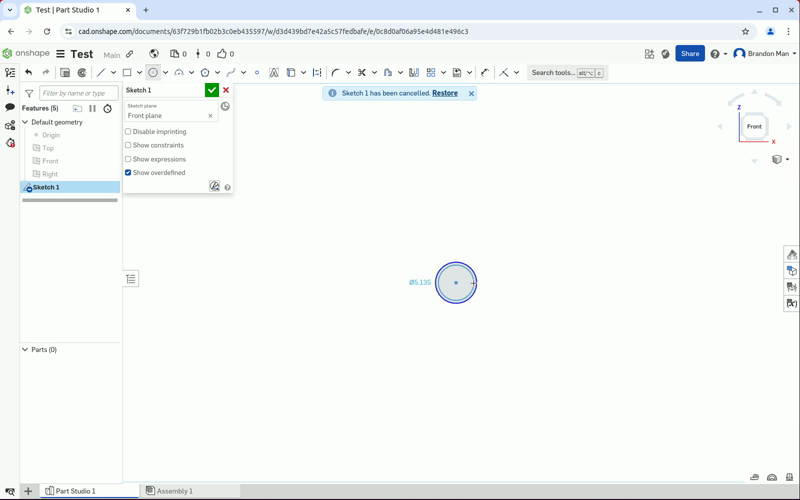
scroll(6)
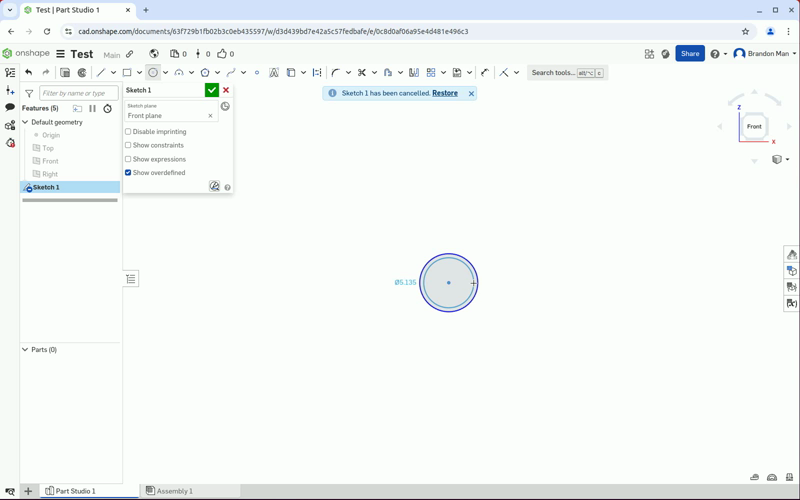
scroll(6)
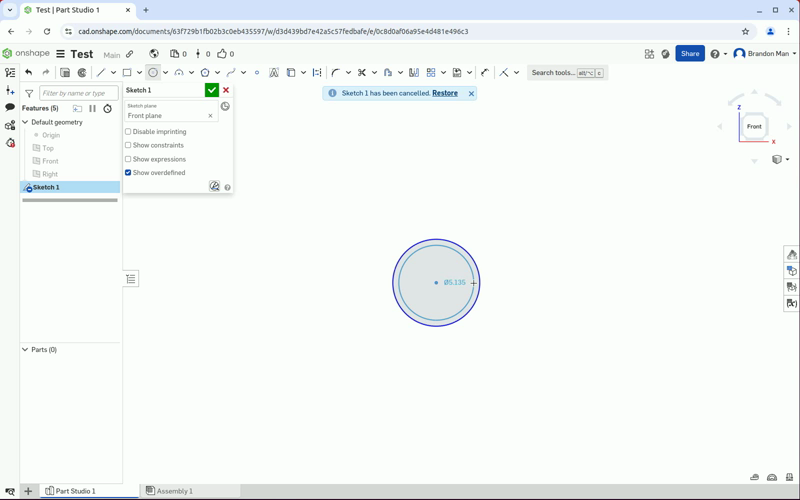
scroll(6)
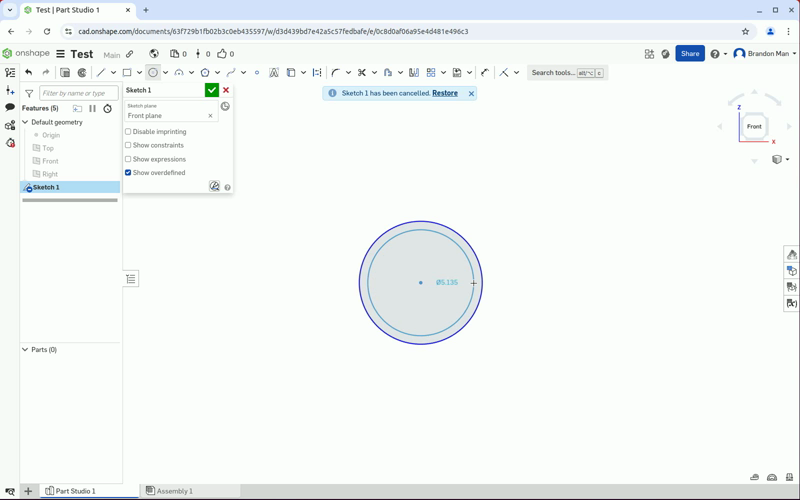
scroll(6)
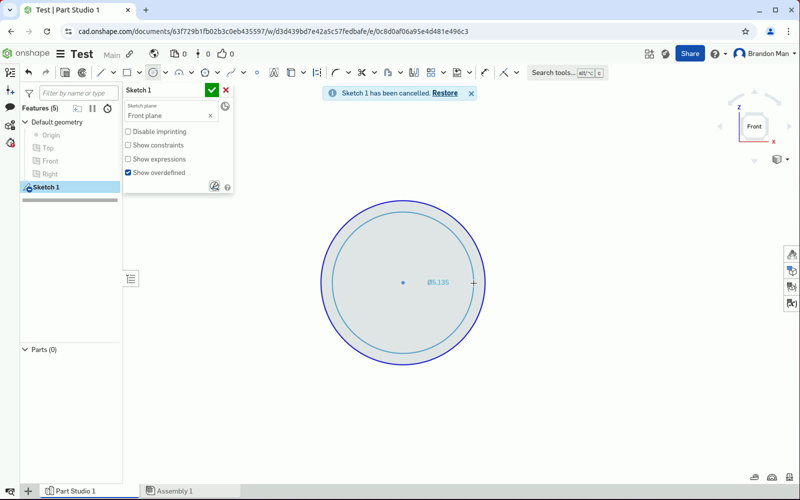
scroll(6)
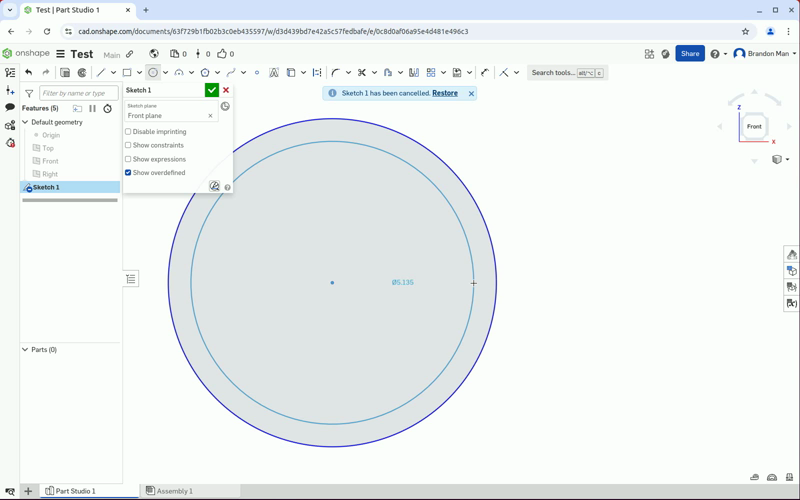
click(473, 282)
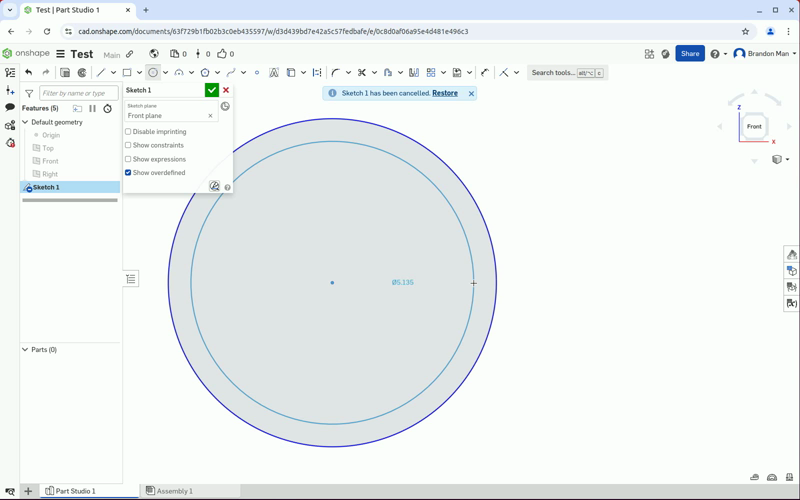
scroll(-6)
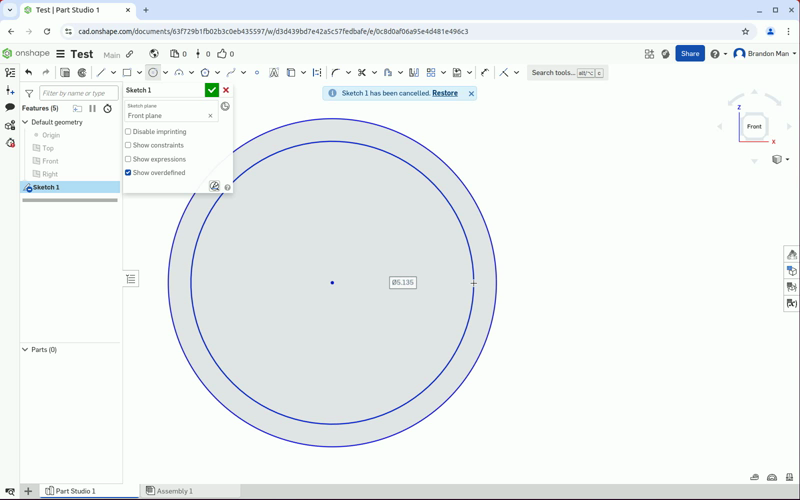
scroll(-6)
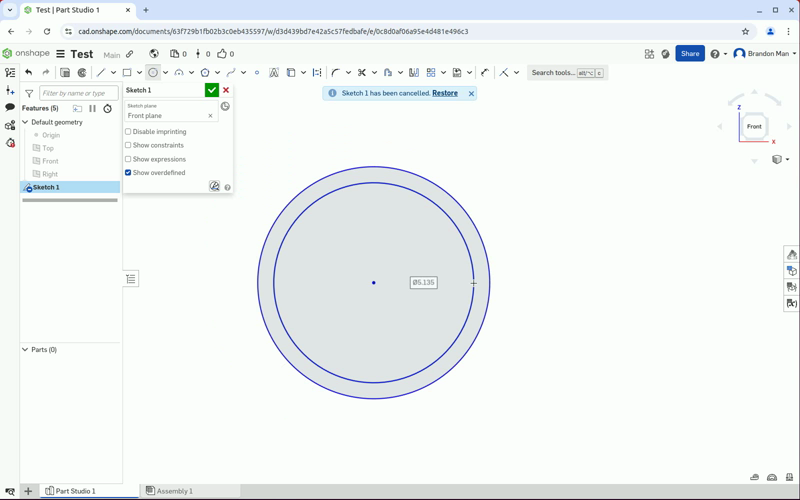
scroll(-6)
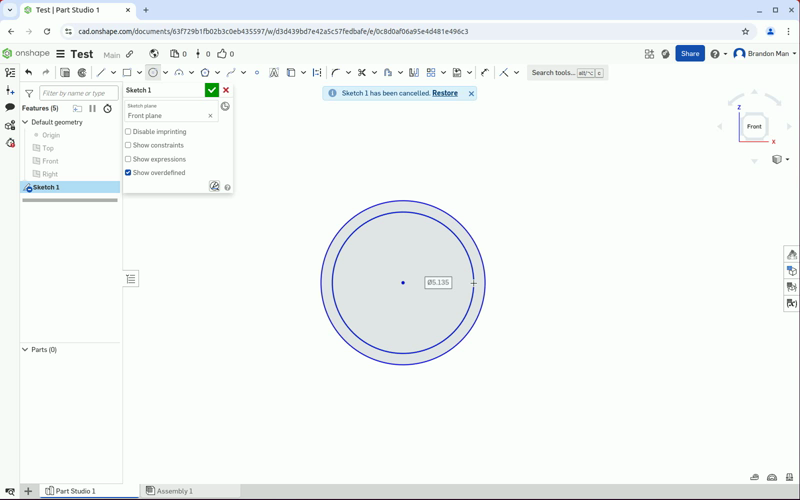
scroll(-6)
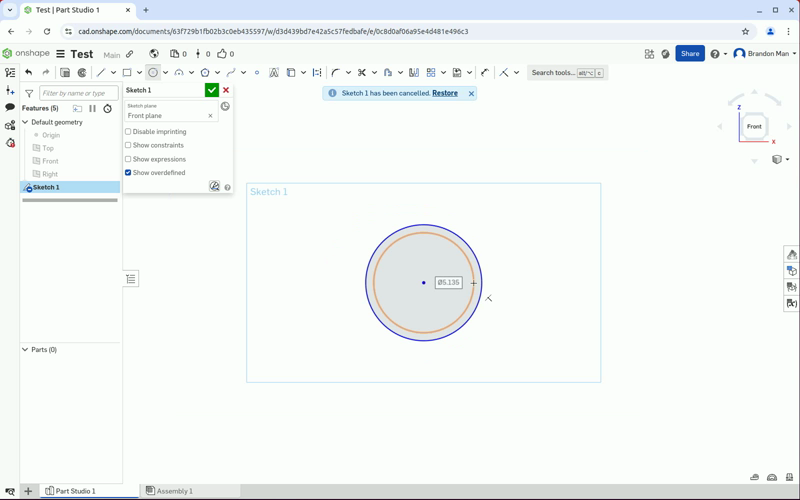
scroll(-6)
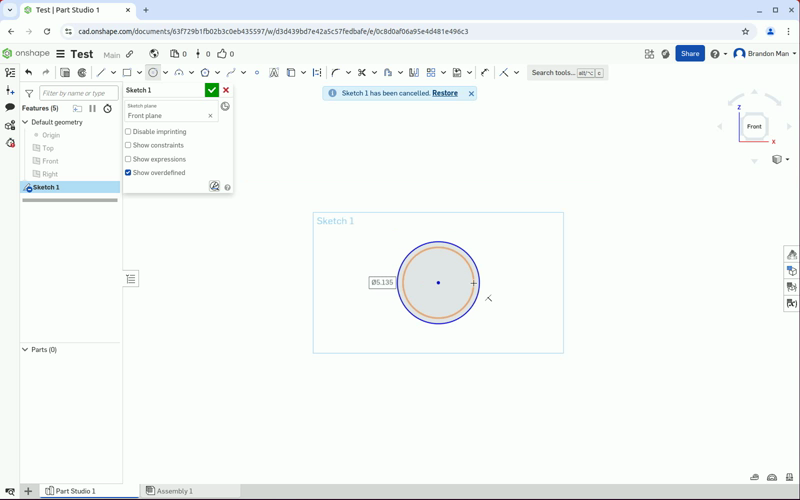
scroll(-6)
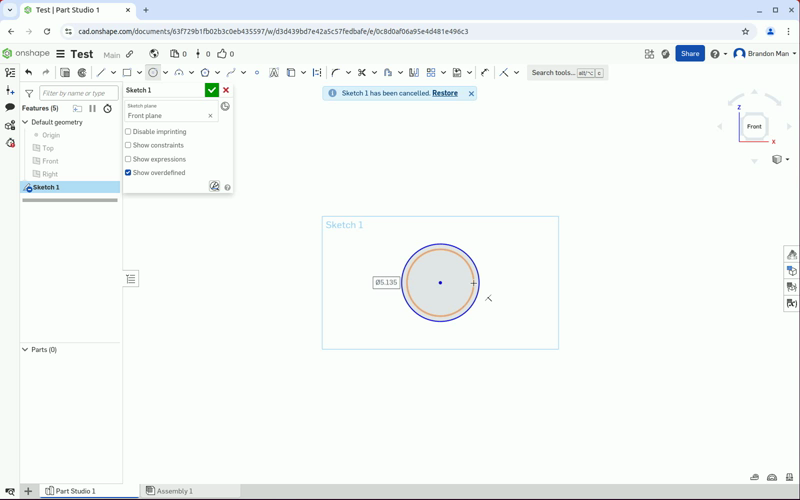
scroll(-6)
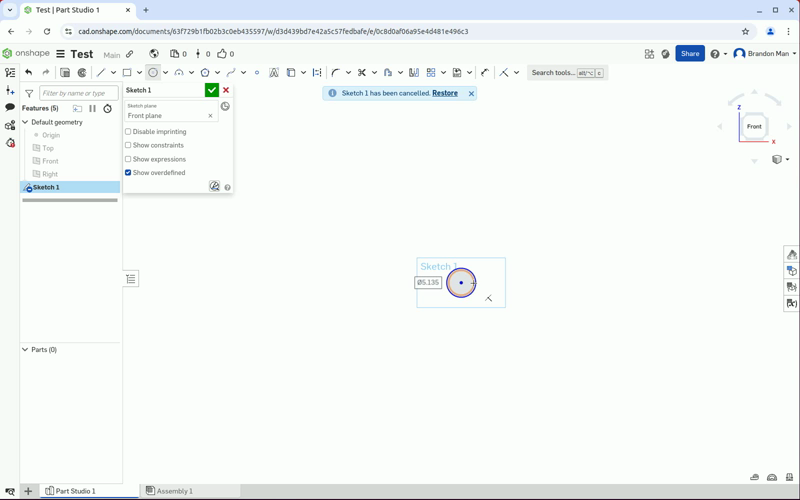
key(esc)
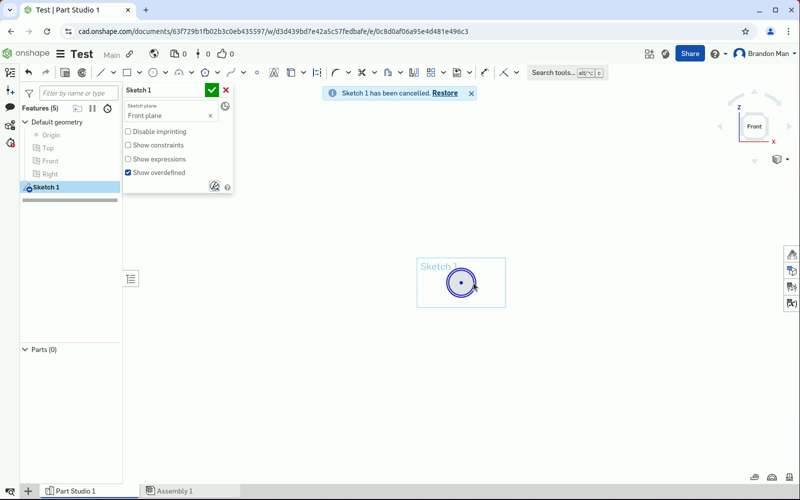
mouse_move(460, 296)
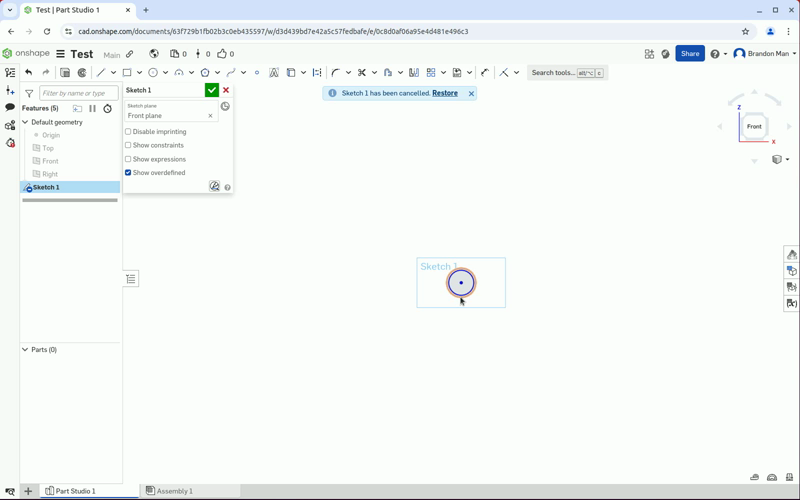
scroll(6)
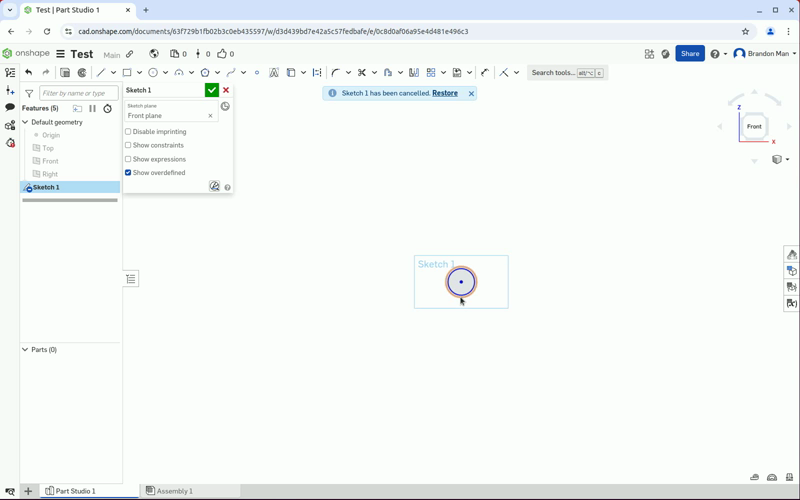
scroll(6)
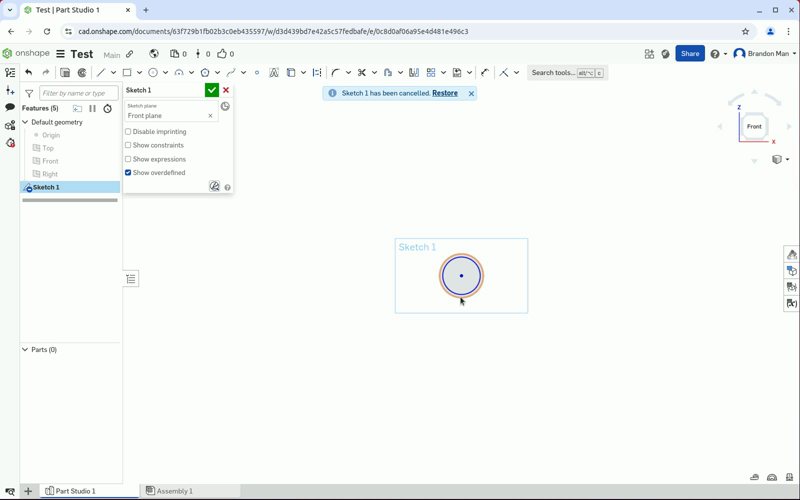
scroll(6)
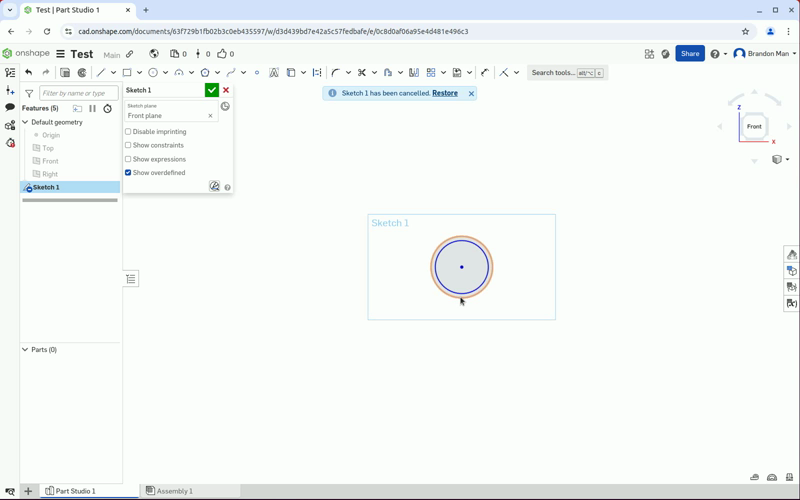
scroll(6)
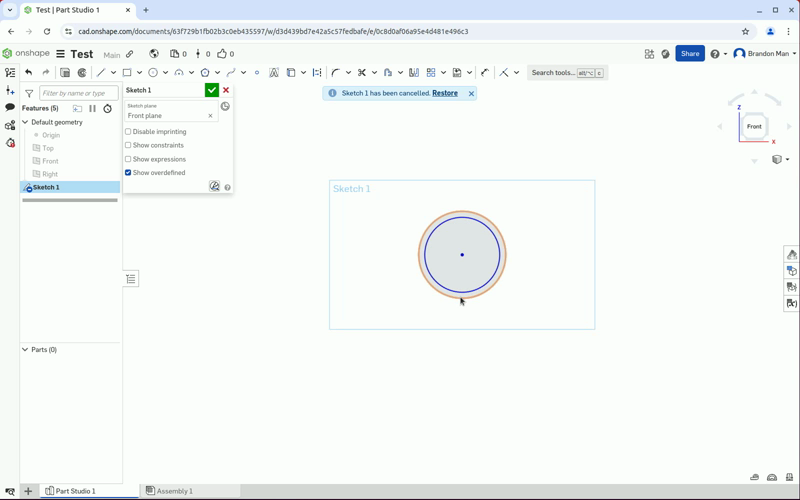
scroll(6)
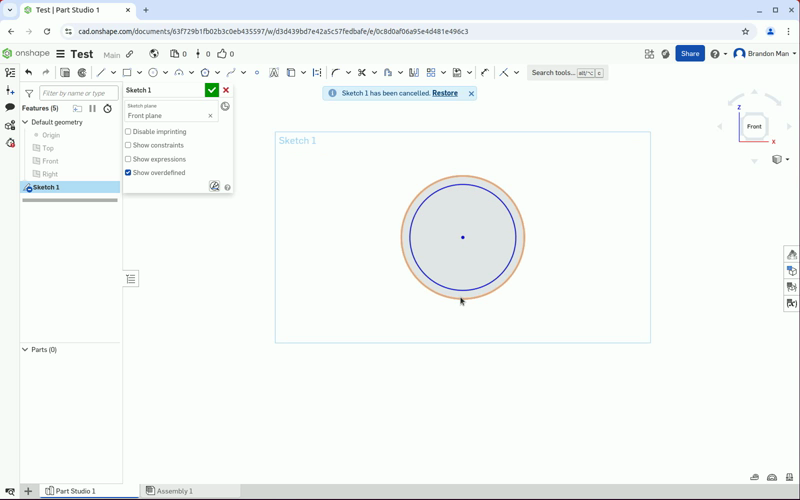
scroll(6)
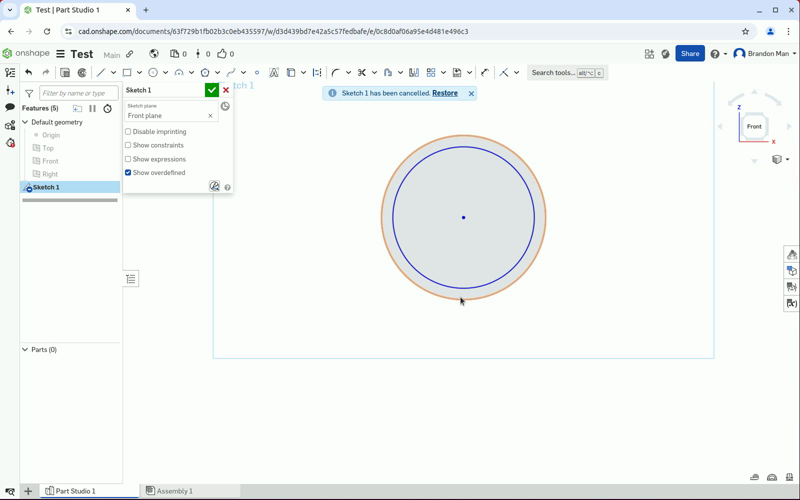
scroll(6)
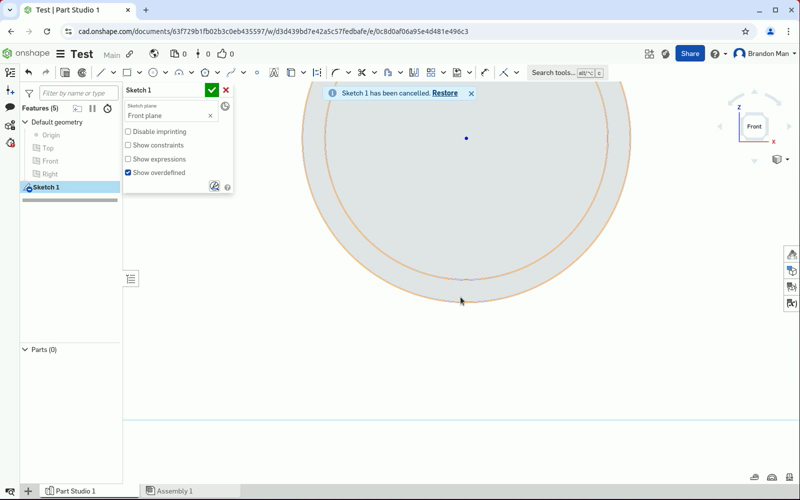
click(460, 296)
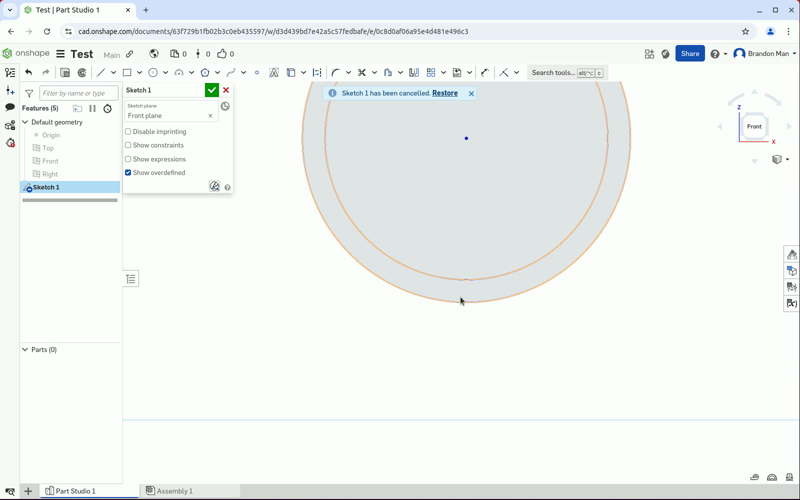
scroll(-6)
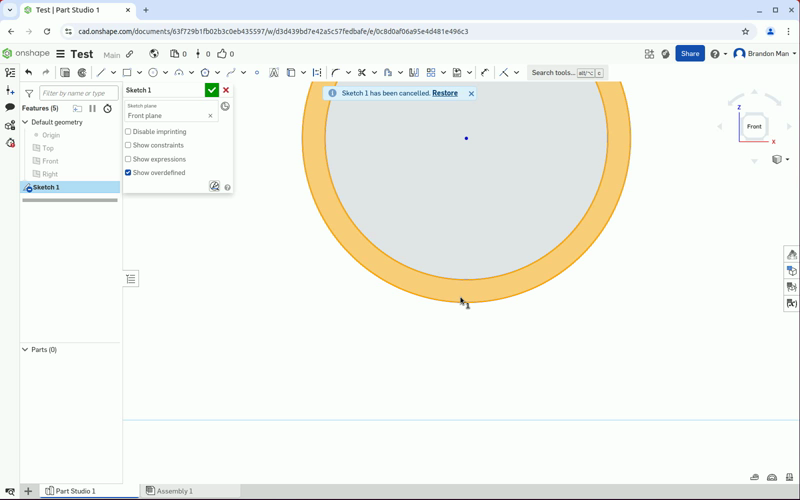
scroll(-6)
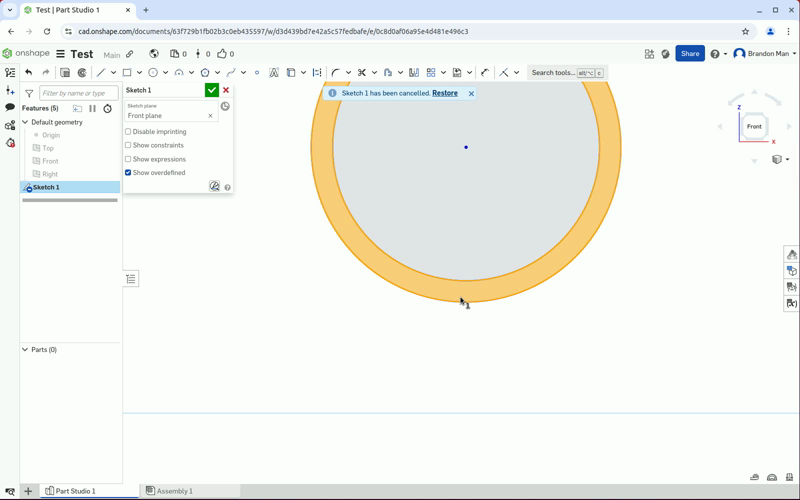
scroll(-6)
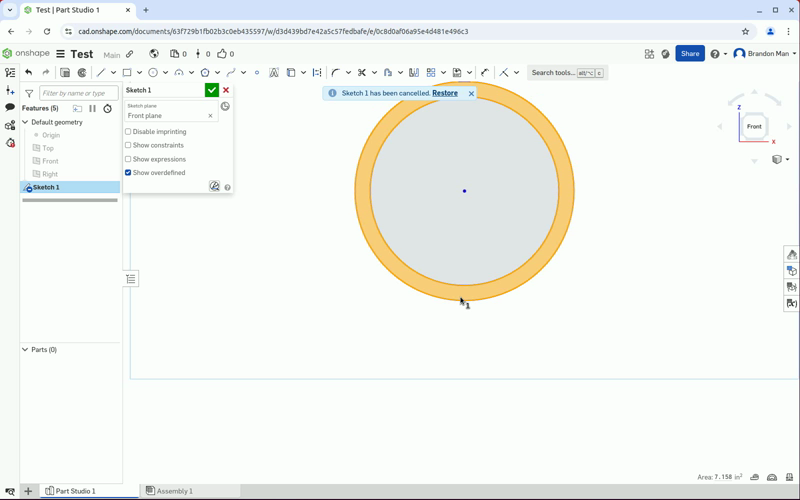
scroll(-6)
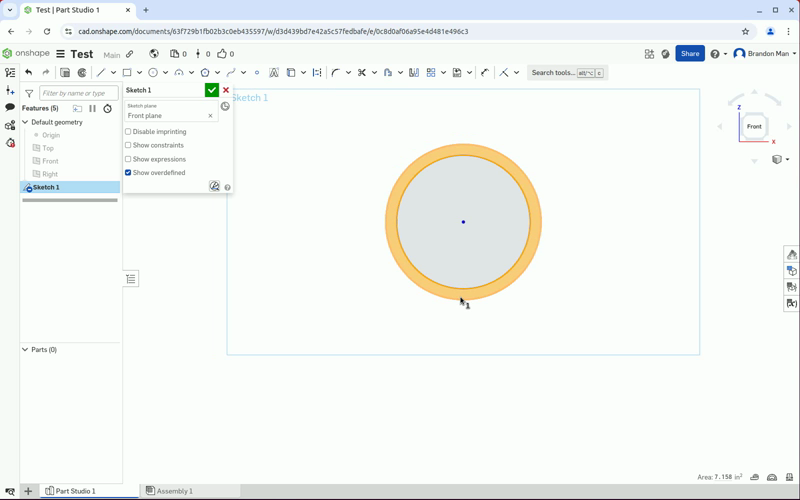
scroll(-6)
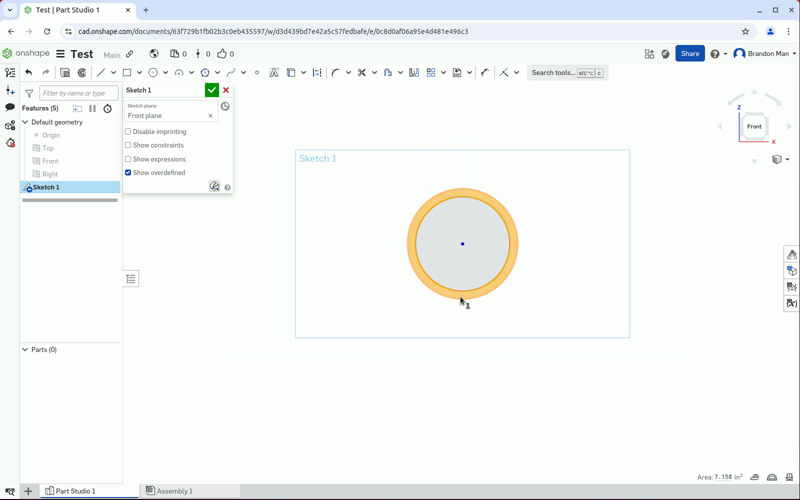
scroll(-6)
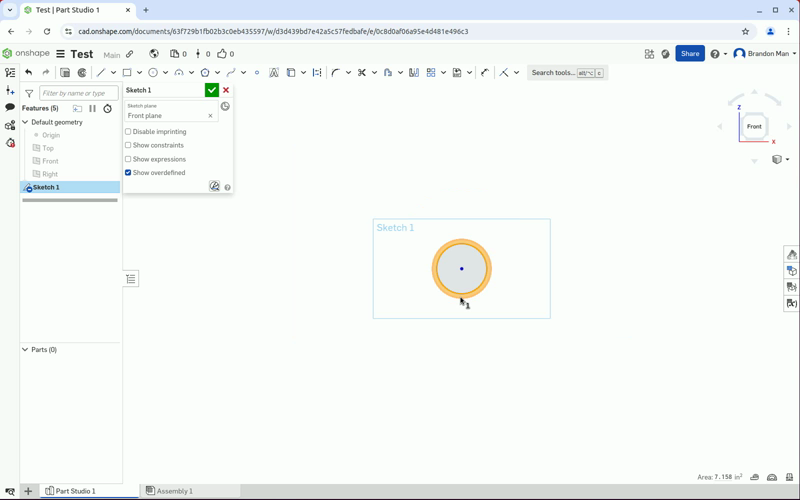
scroll(-6)
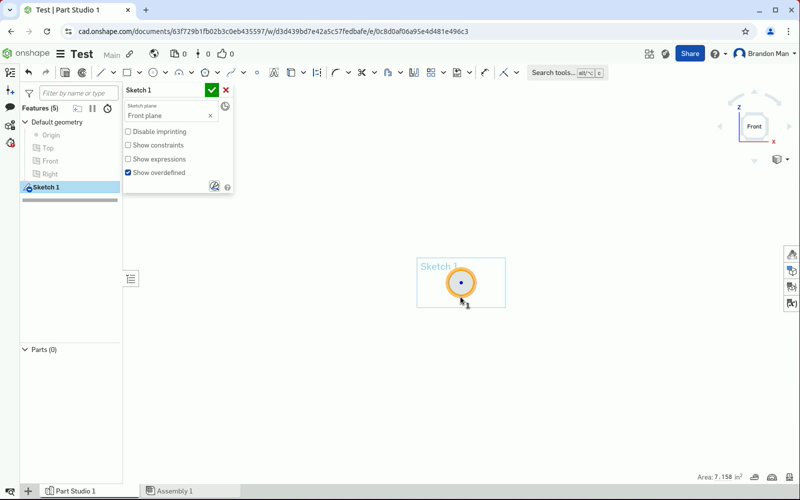
mouse_move(73, 352)
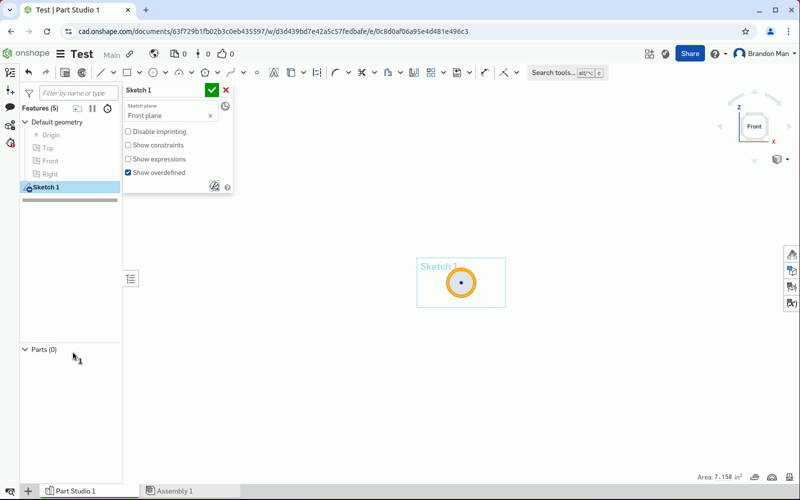
key(shift+y)
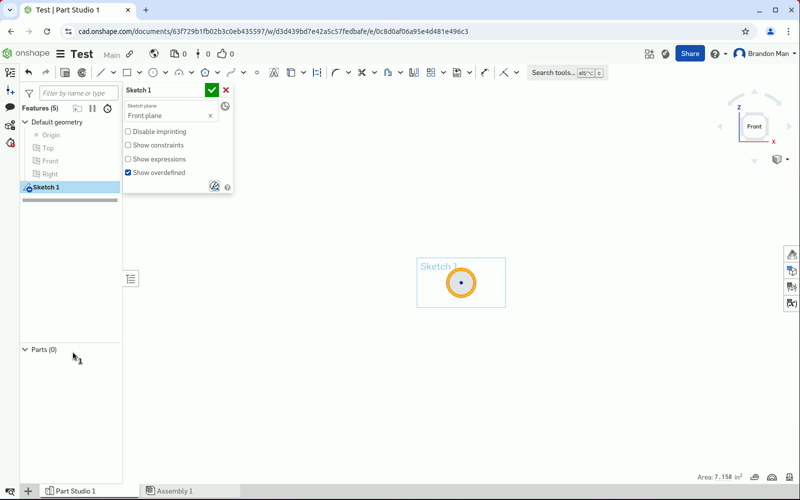
key(shift+e)
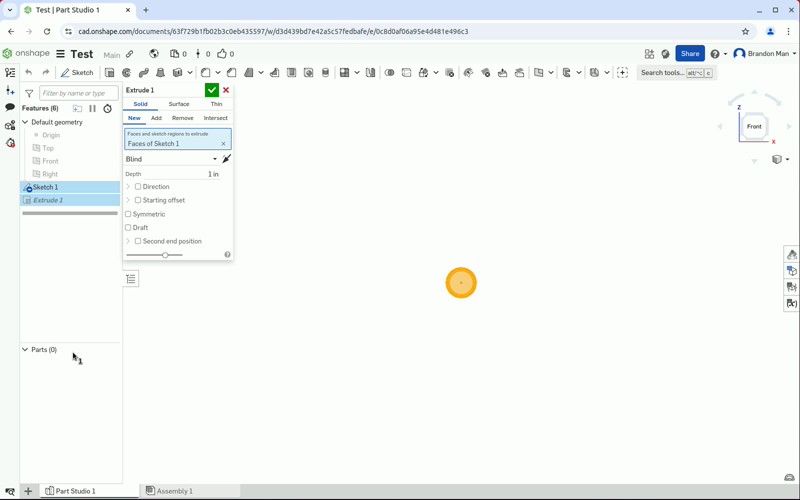
mouse_move(143, 106)
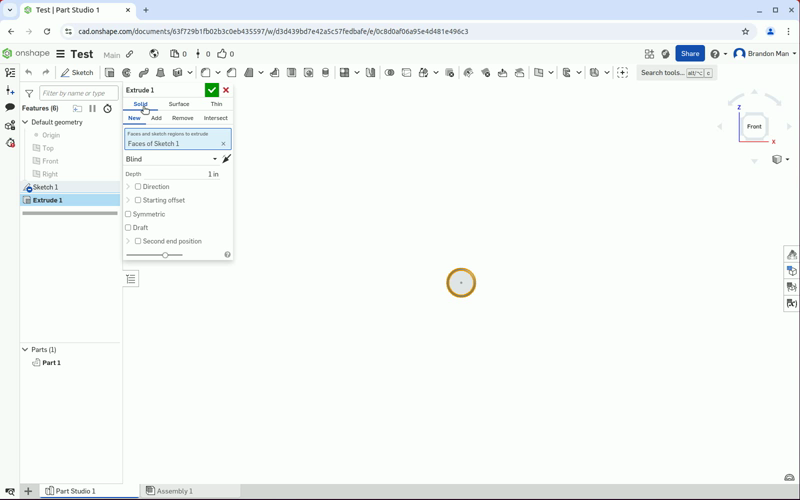
click(143, 106)
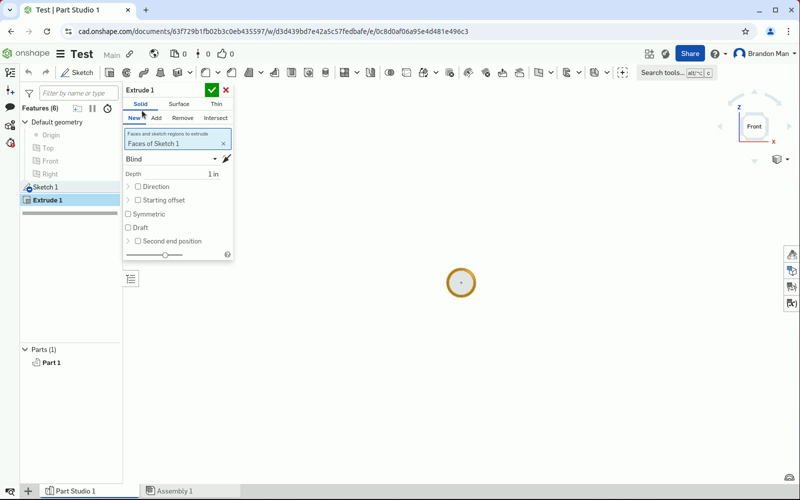
mouse_move(137, 120)
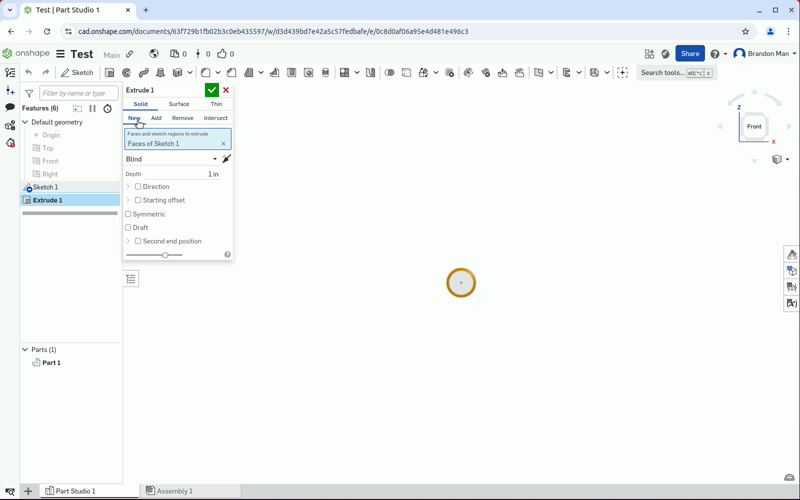
click(137, 120)
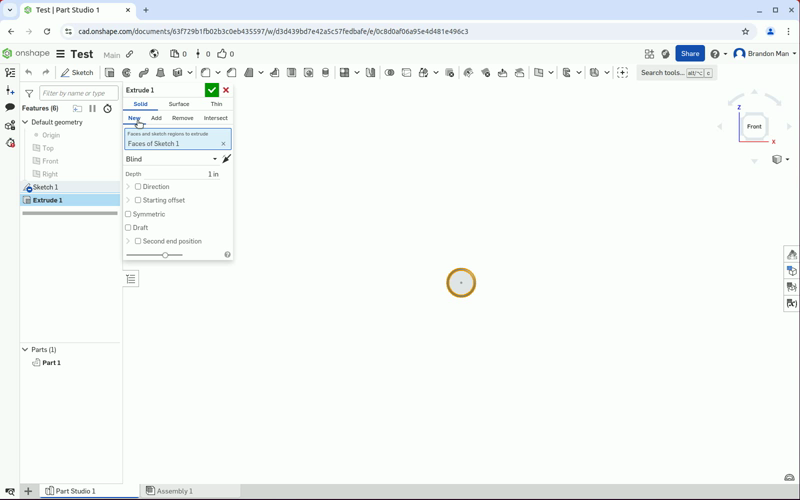
key(tab, 4)
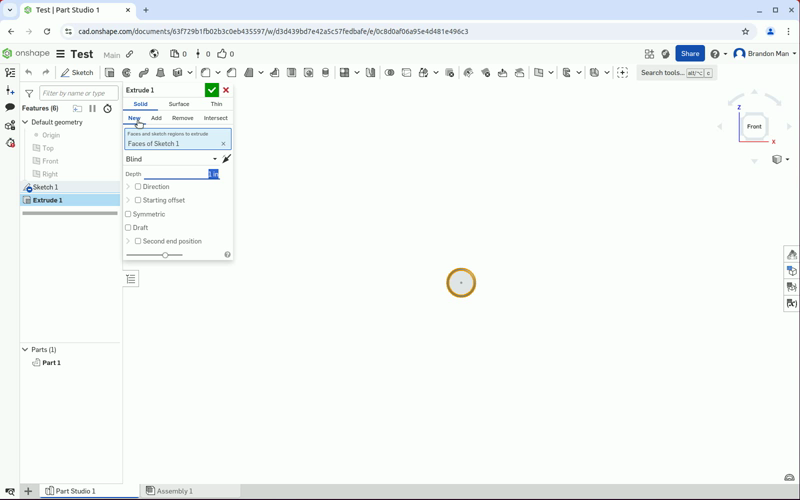
text(46.216)
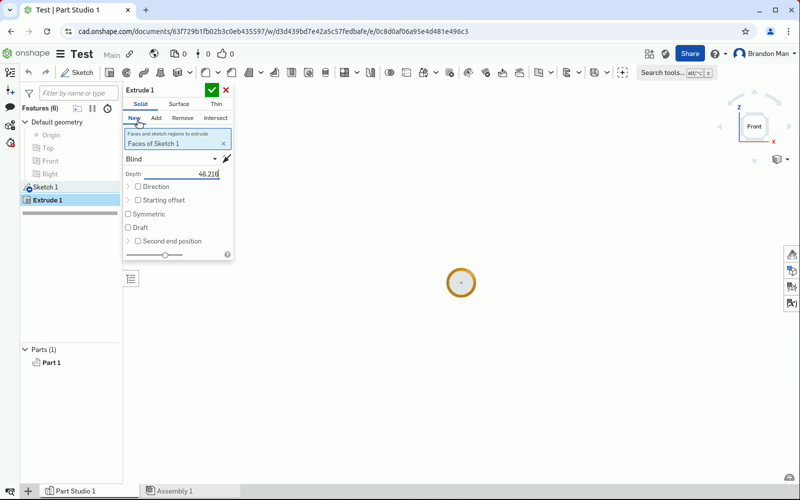
key(tab, 3)
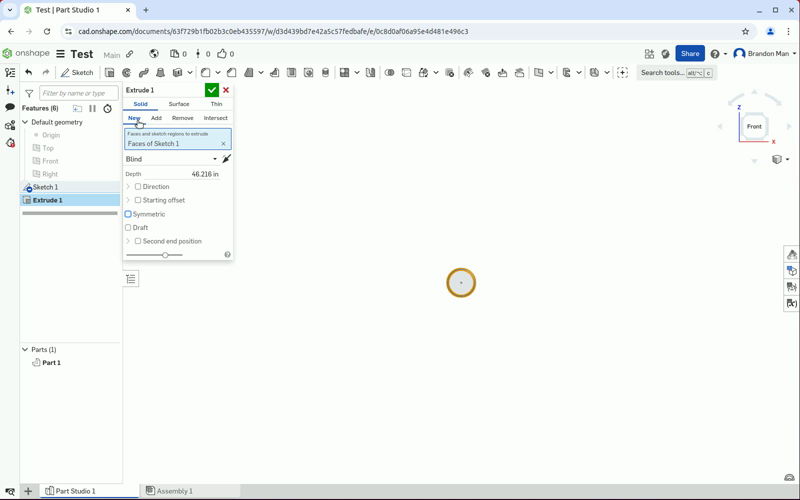
key(space)
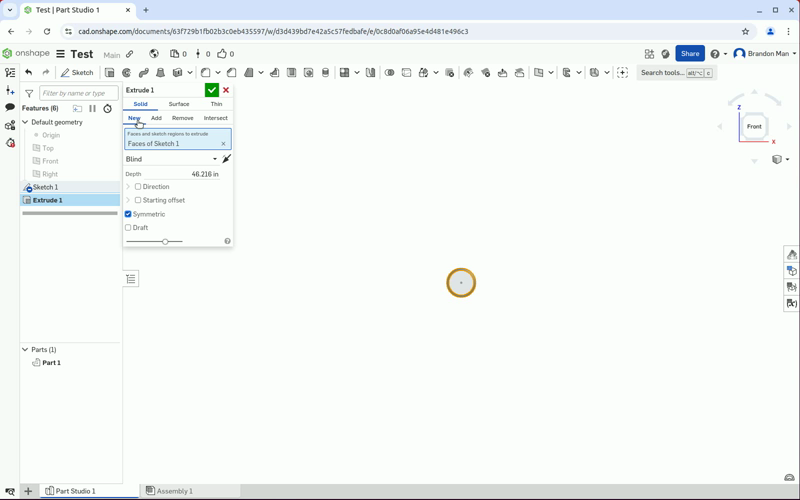
key(enter)
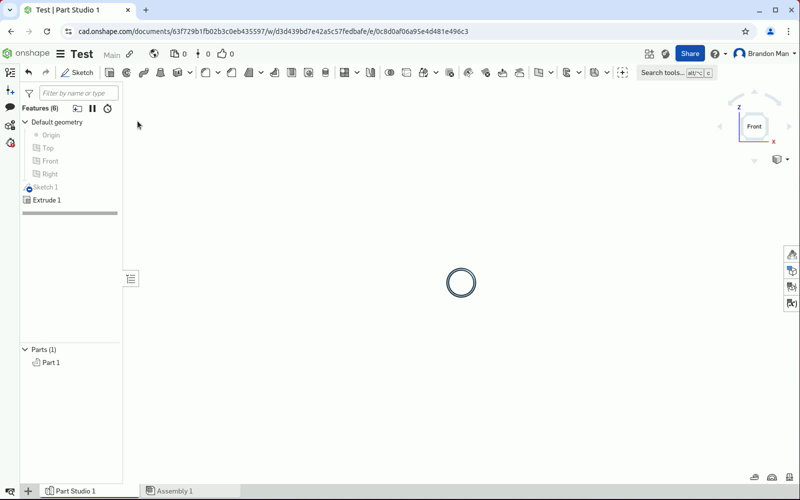
key(shift+h)
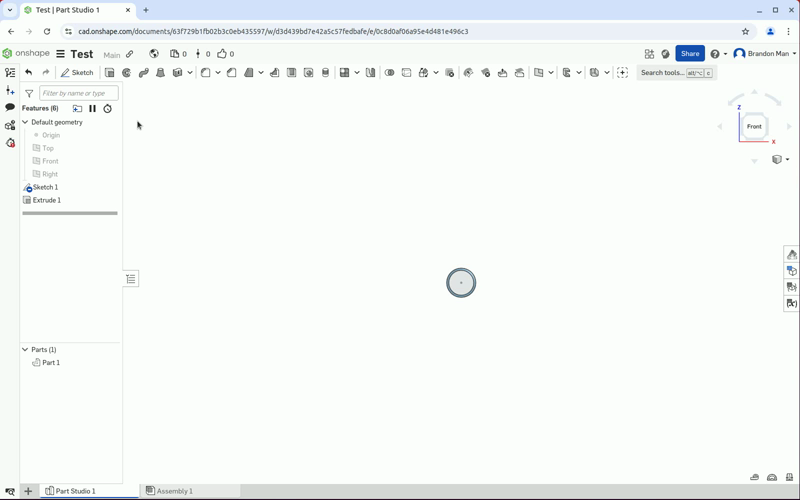
key(shift+h)
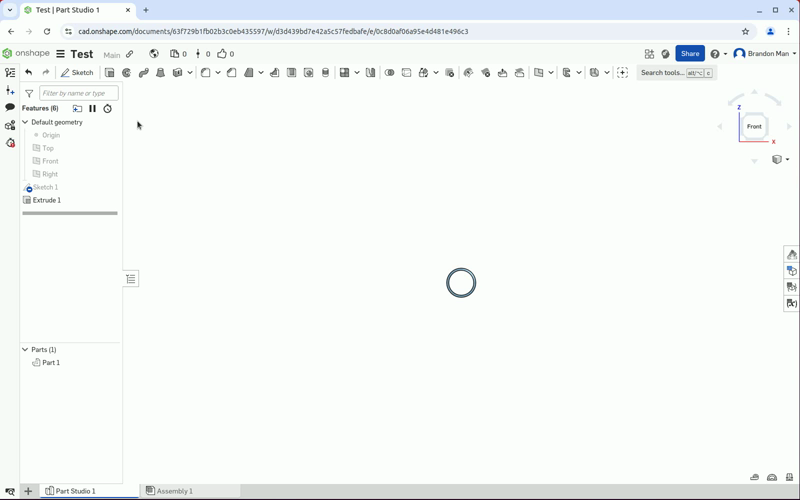
mouse_move(73, 189)
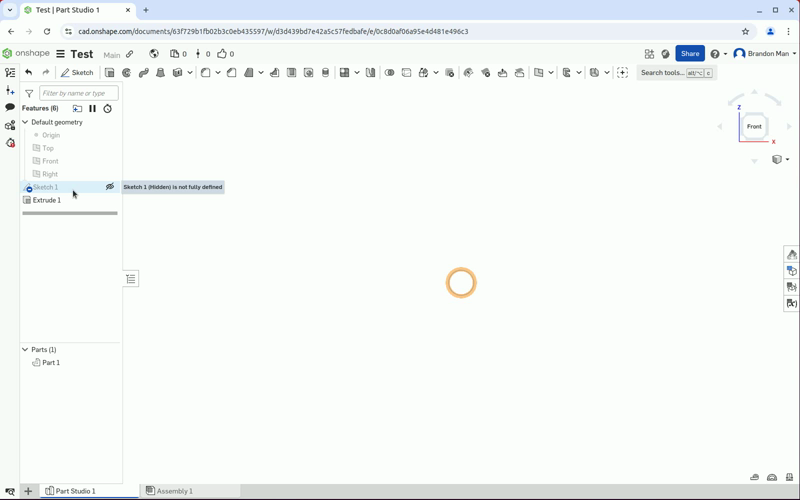
click(73, 189)
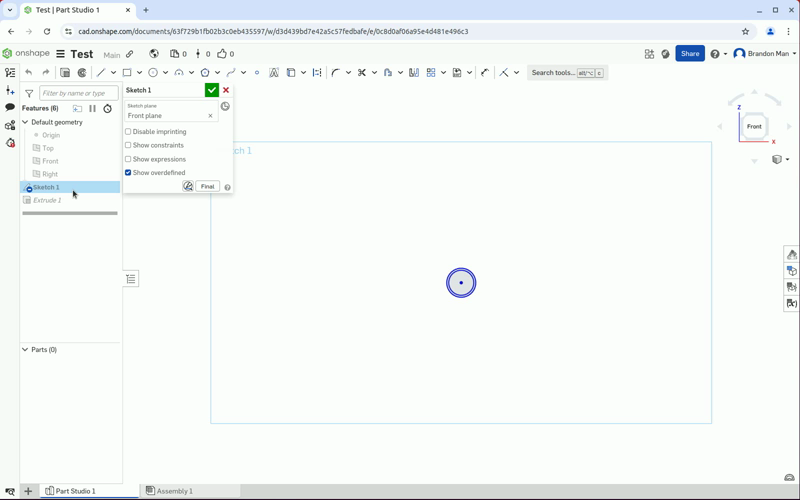
mouse_move(229, 92)
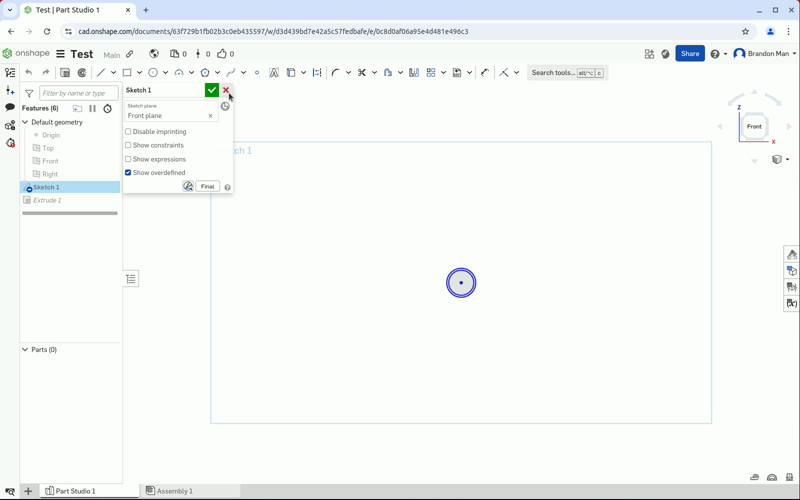
click(229, 92)
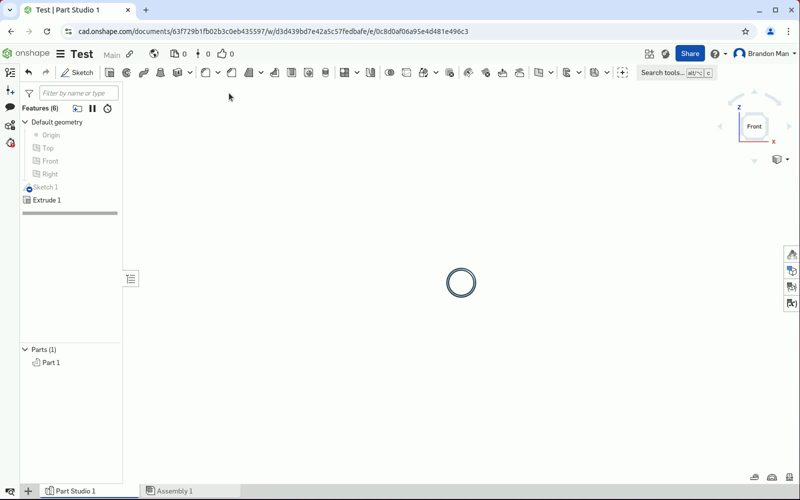
mouse_move(73, 352)
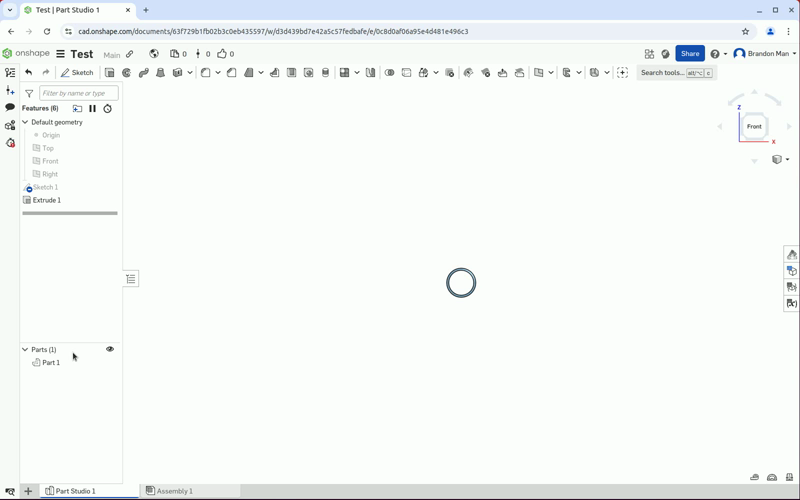
key(y)
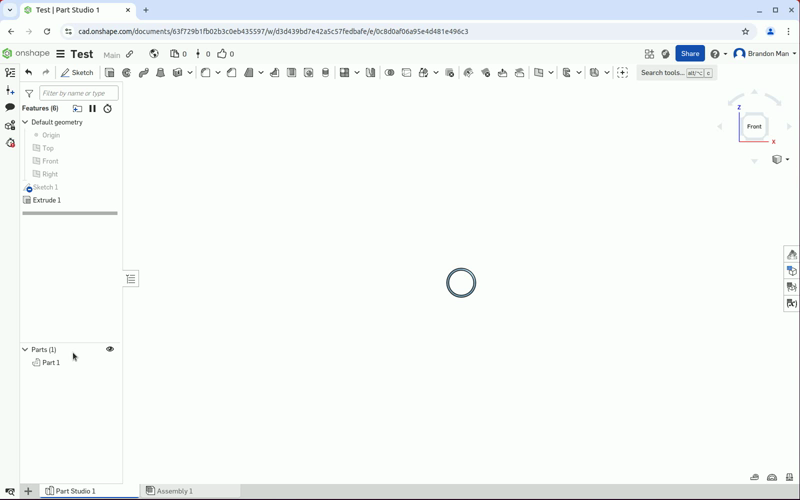
key(shift+p)
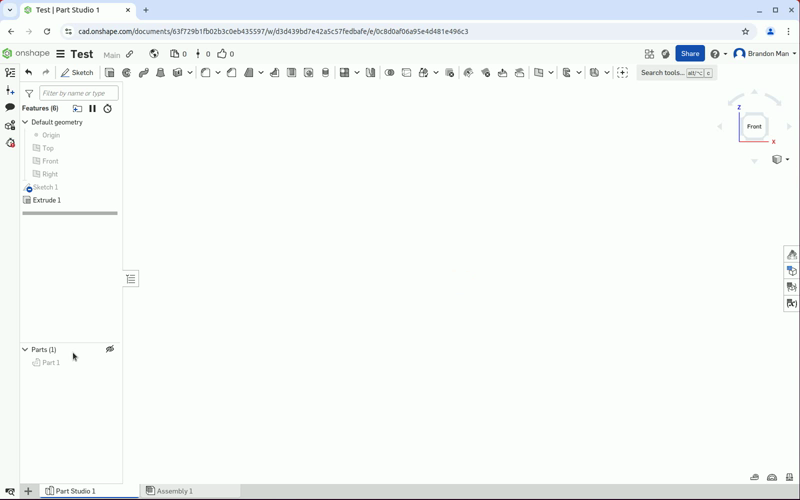
key(space)
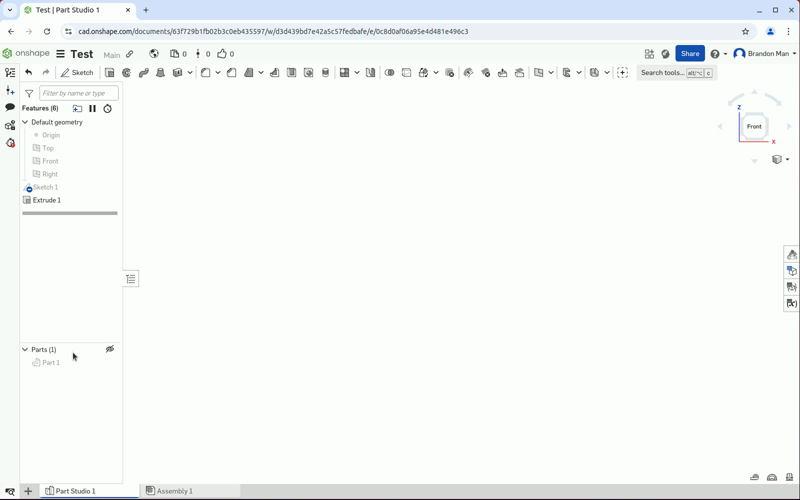
key_down(shift)
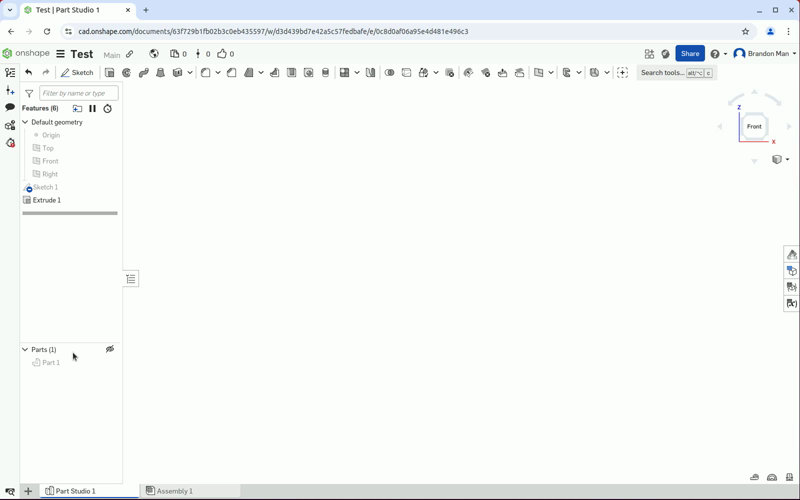
key(left)
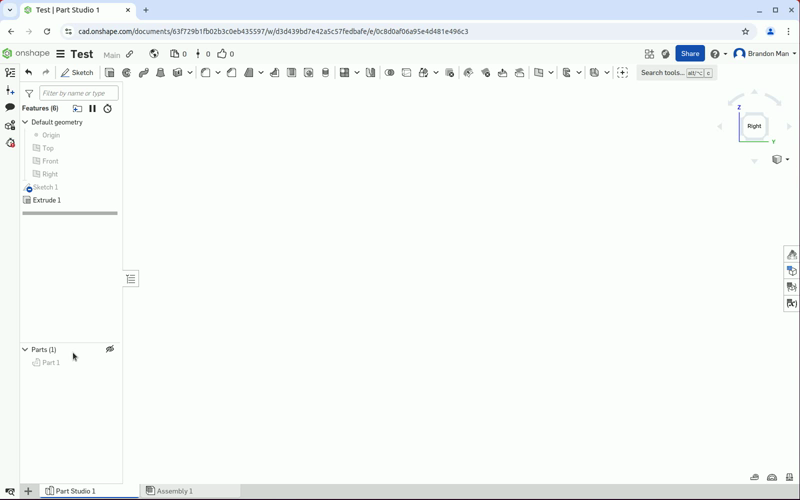
key_up(shift)
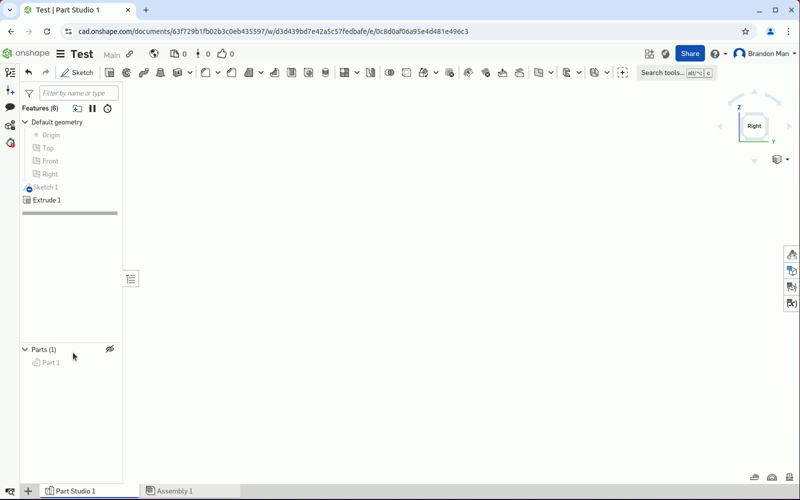
mouse_move(73, 352)
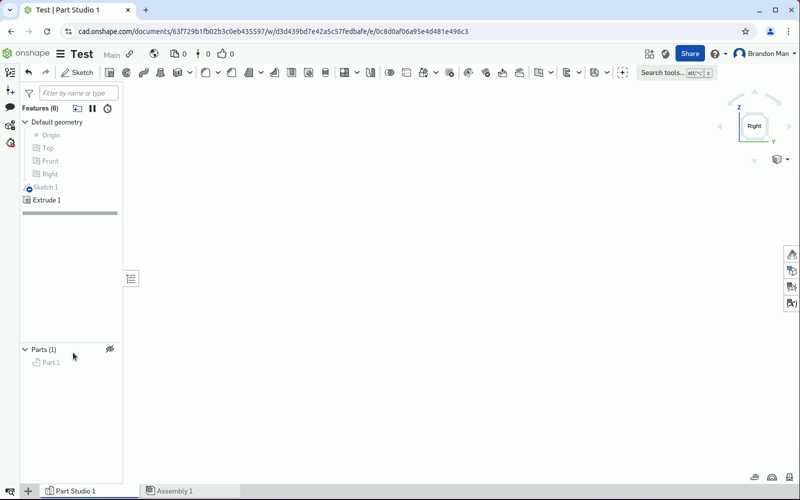
key(shift+y)
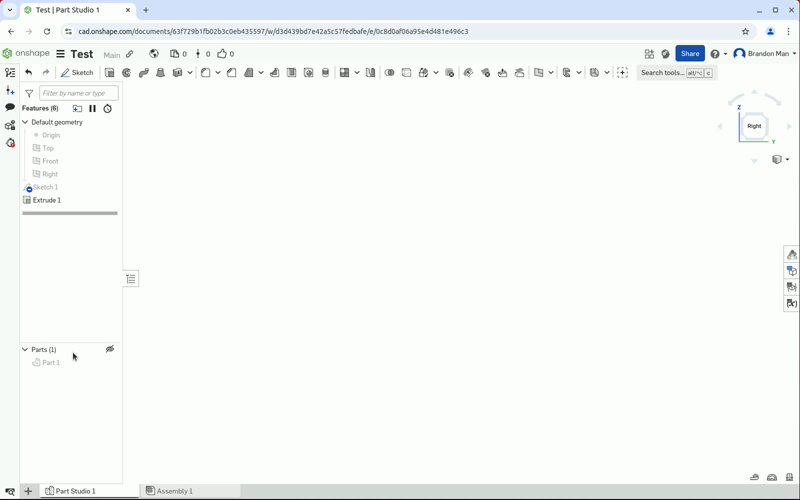
key(shift+s)
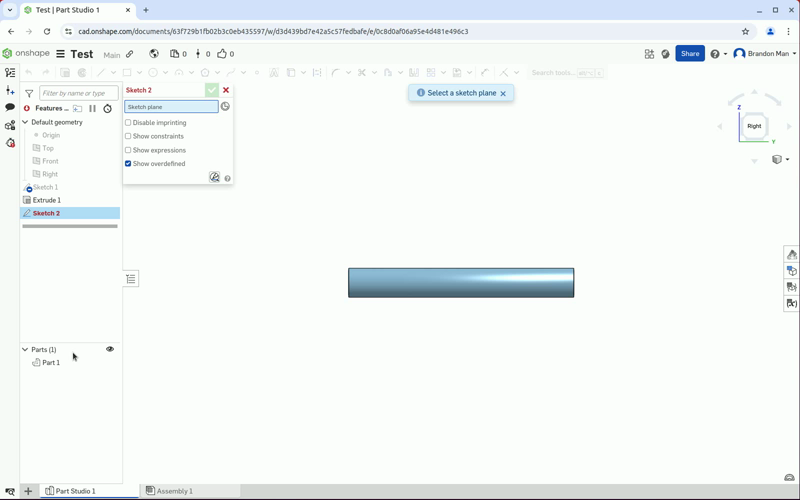
mouse_move(73, 176)
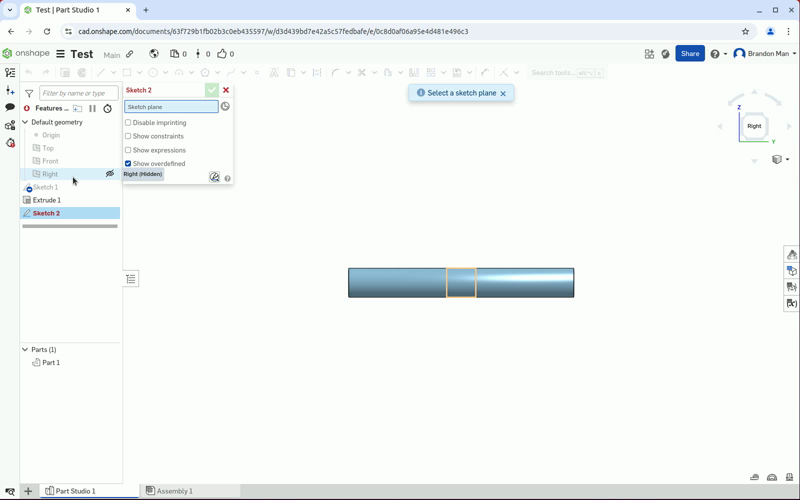
click(73, 176)
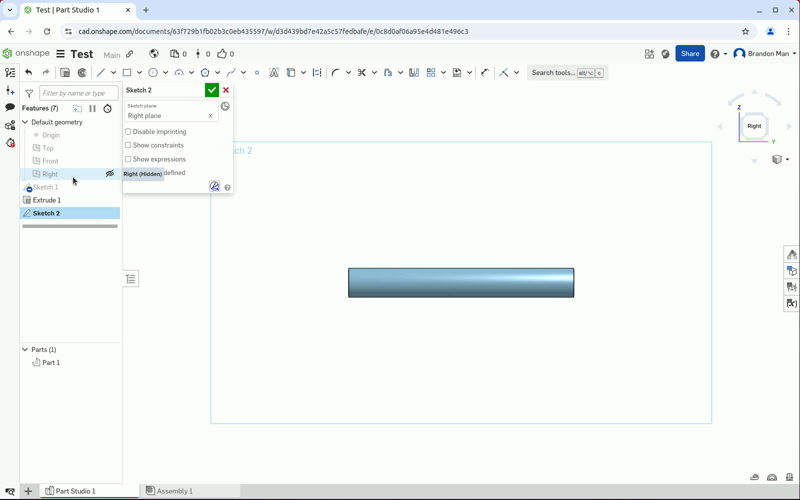
mouse_move(73, 352)
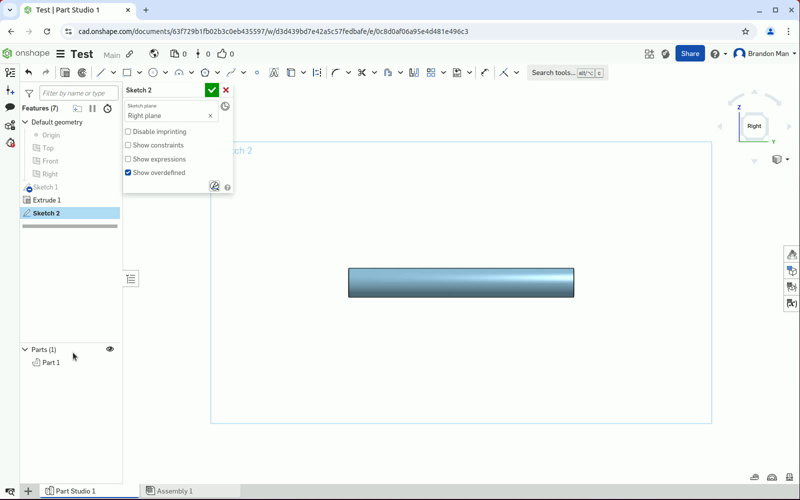
key(y)
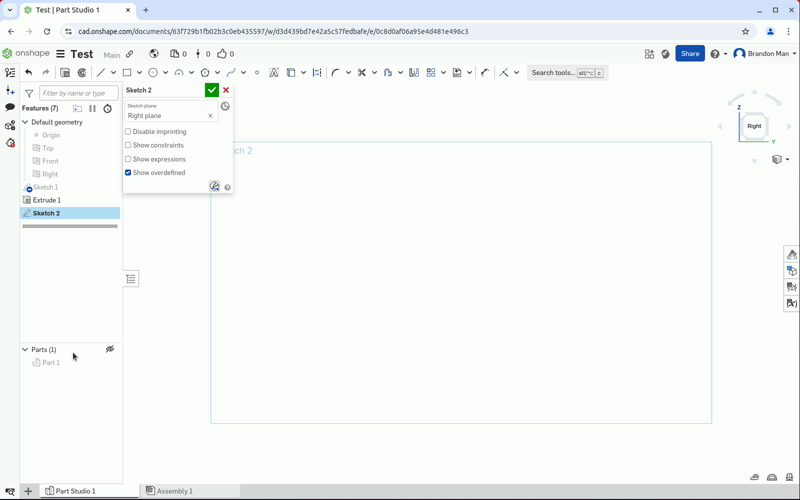
key(c)
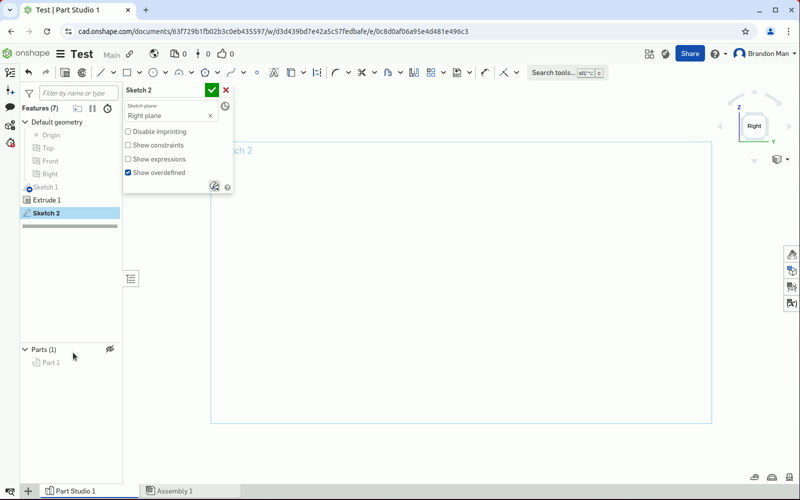
key_down(shift)
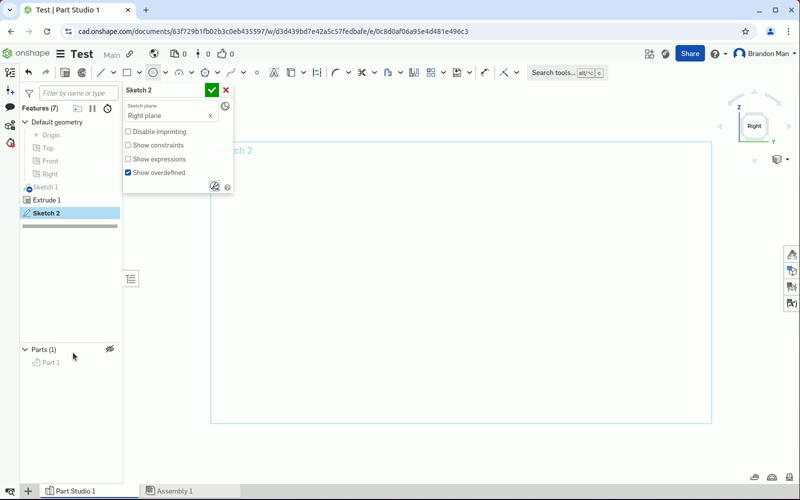
mouse_move(461, 282)
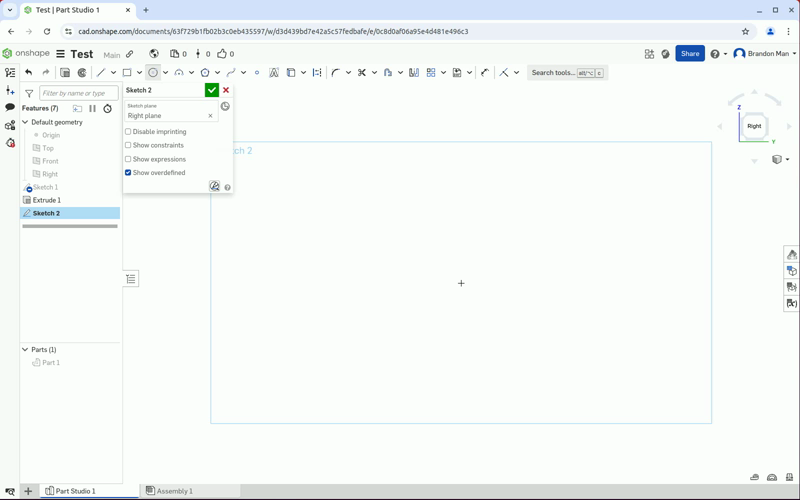
click(461, 282)
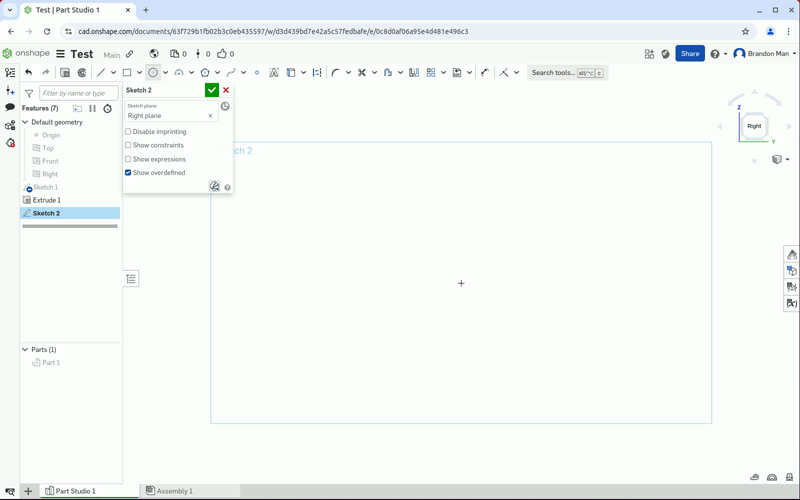
key_up(shift)
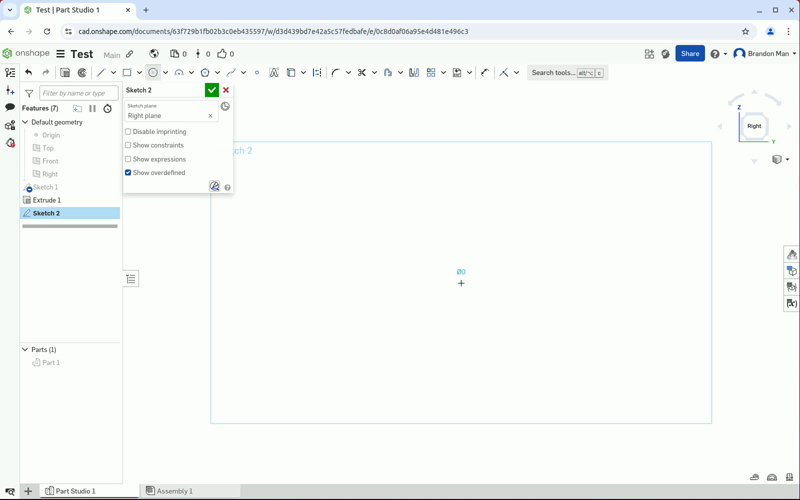
mouse_move(471, 282)
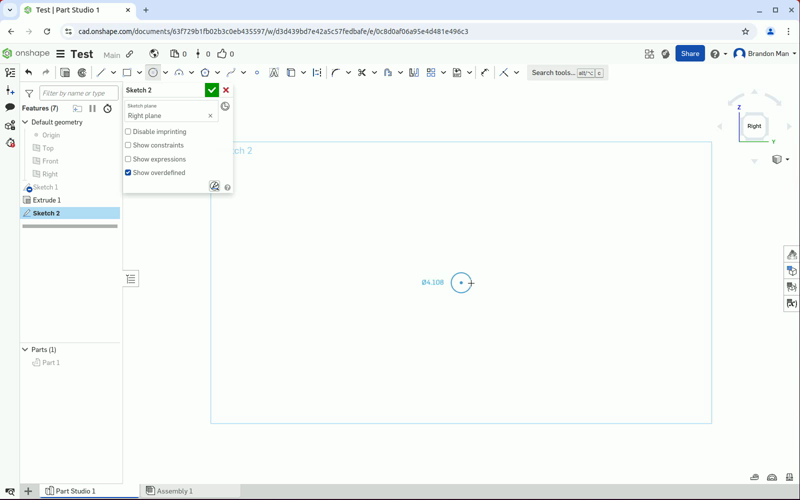
click(471, 282)
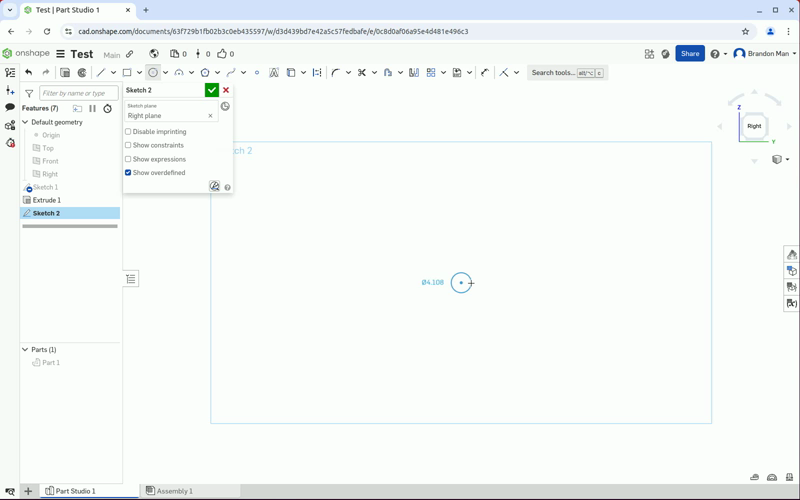
key(esc)
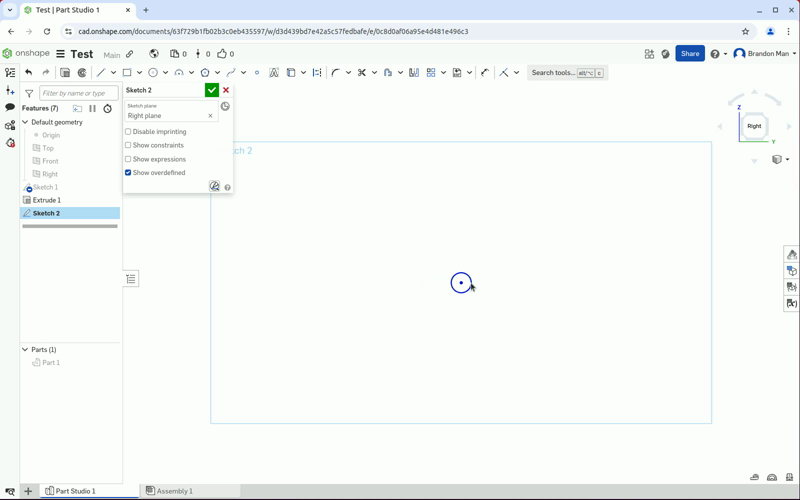
mouse_move(461, 283)
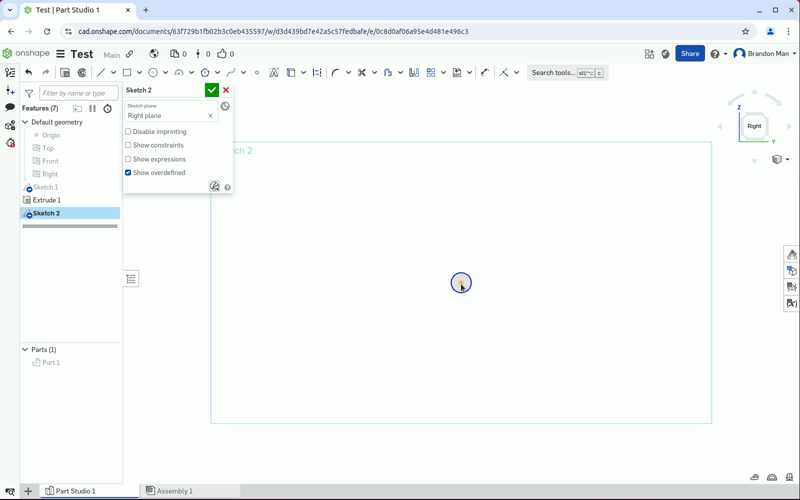
scroll(6)
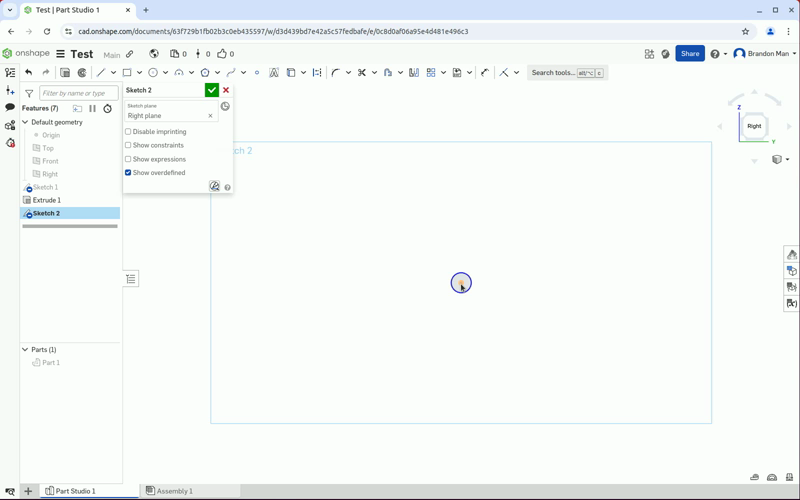
scroll(6)
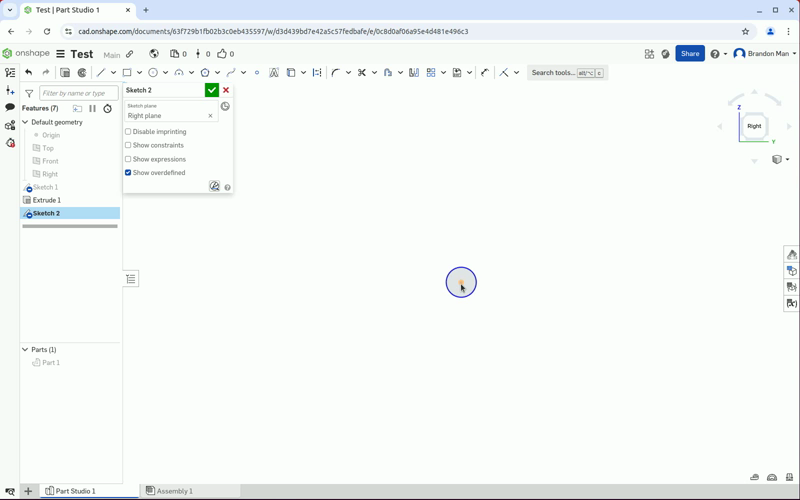
scroll(6)
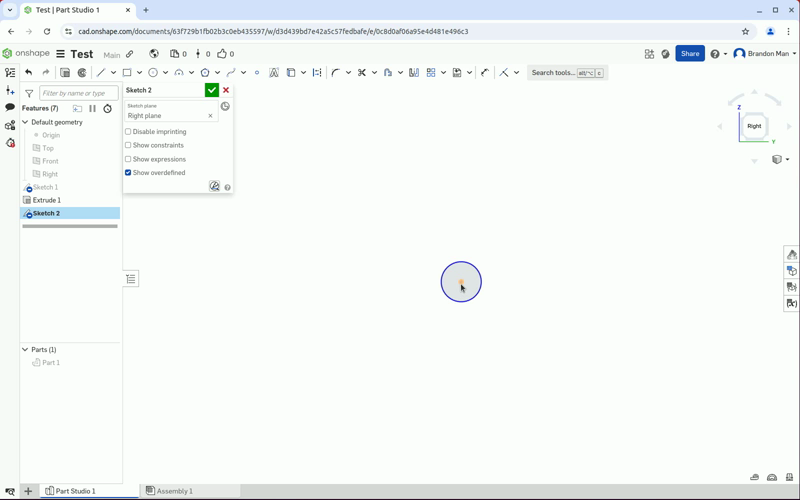
scroll(6)
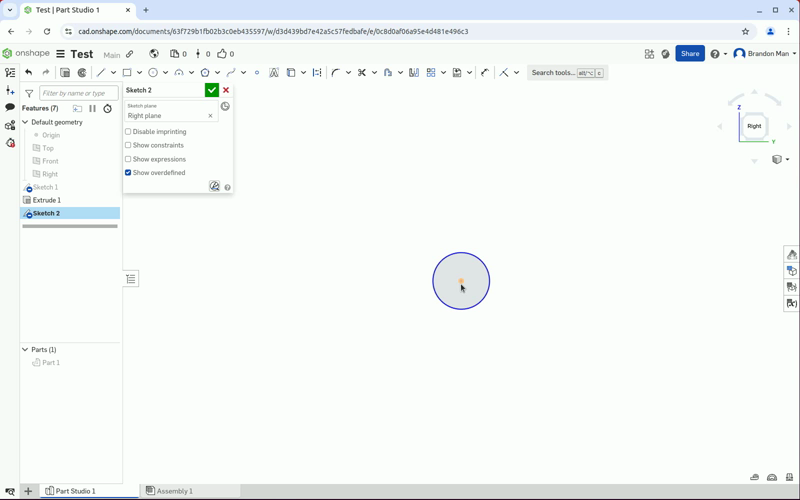
scroll(6)
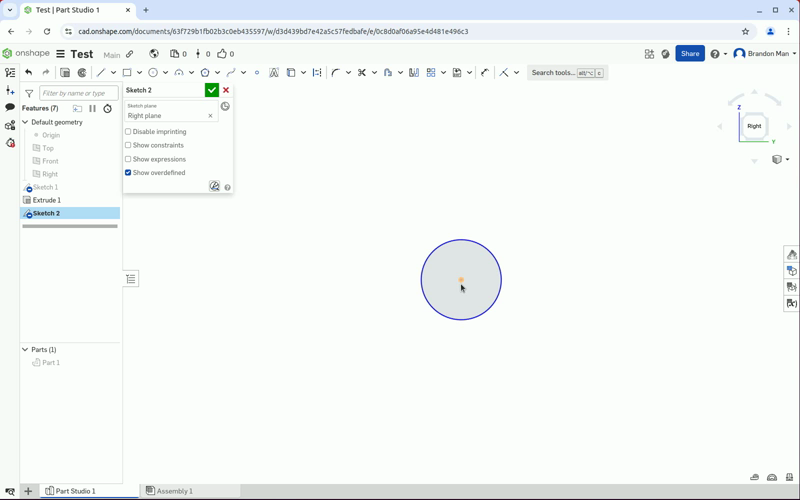
scroll(6)
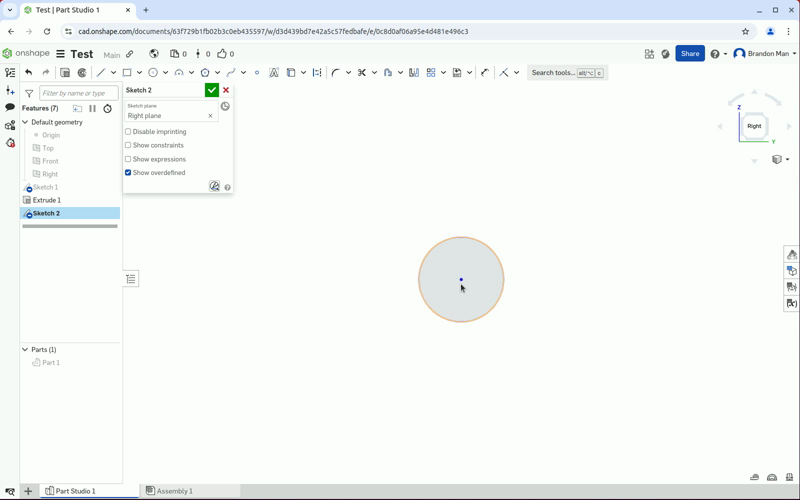
scroll(6)
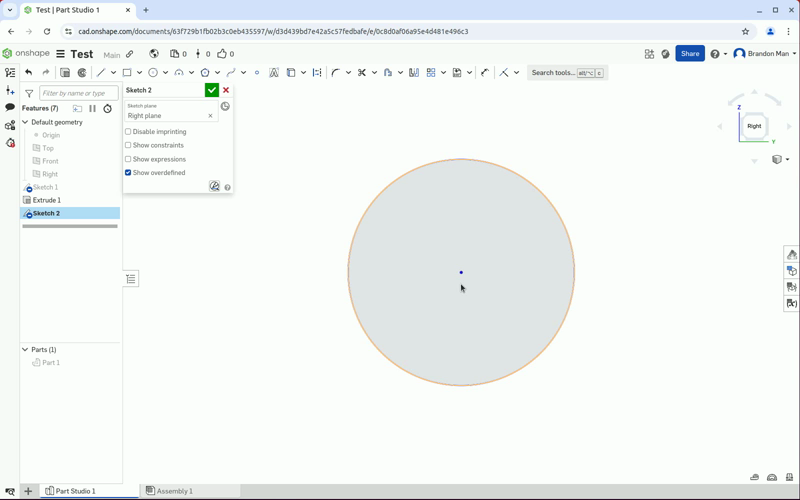
click(461, 283)
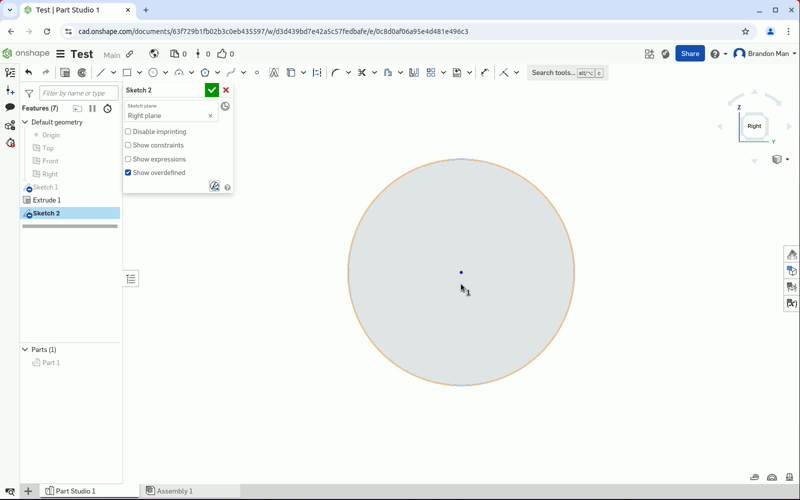
scroll(-6)
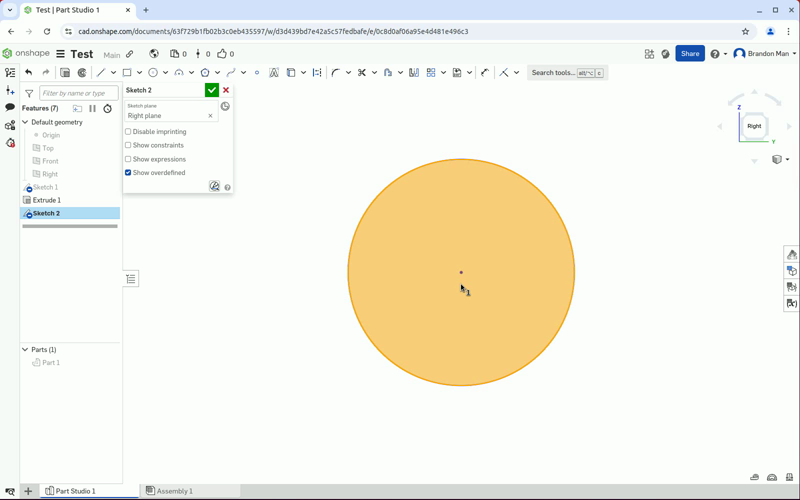
scroll(-6)
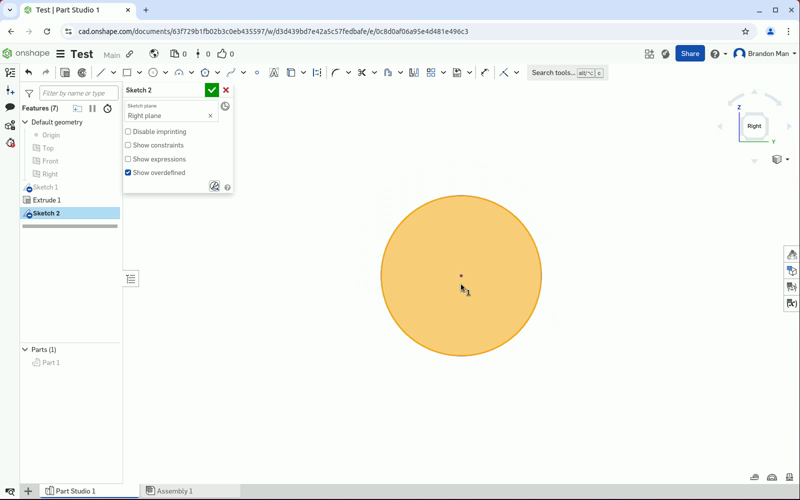
scroll(-6)
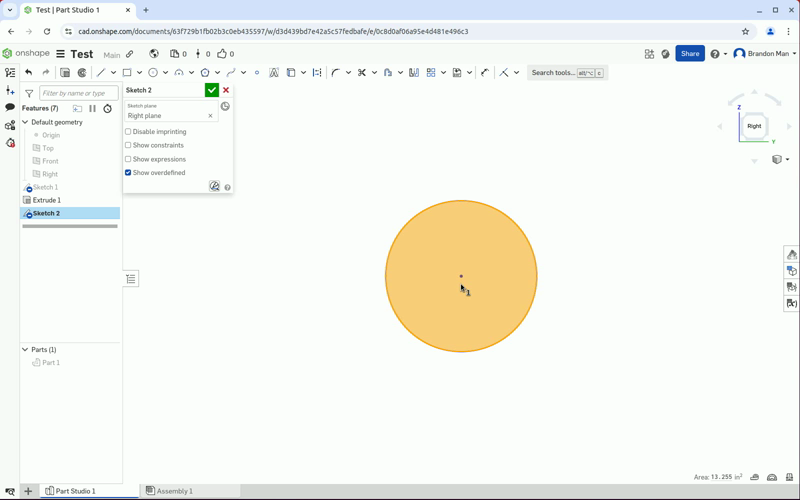
scroll(-6)
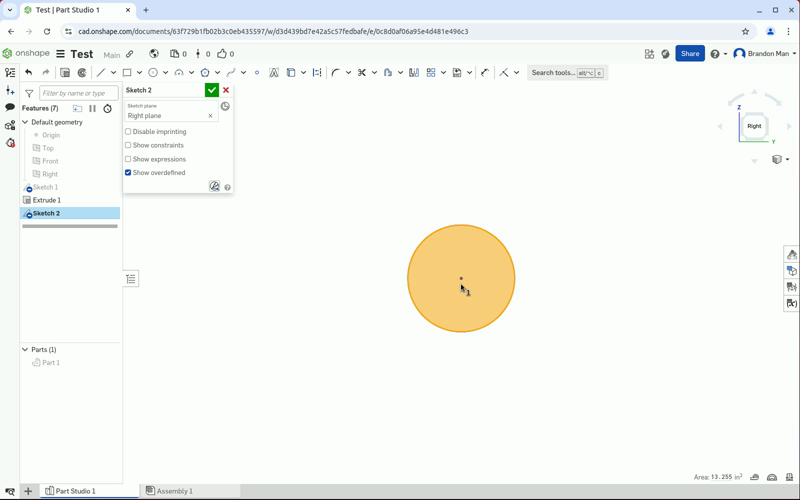
scroll(-6)
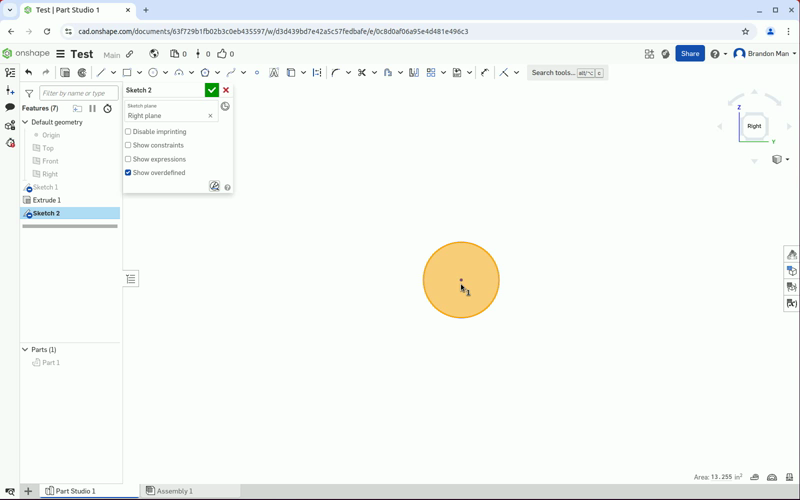
scroll(-6)
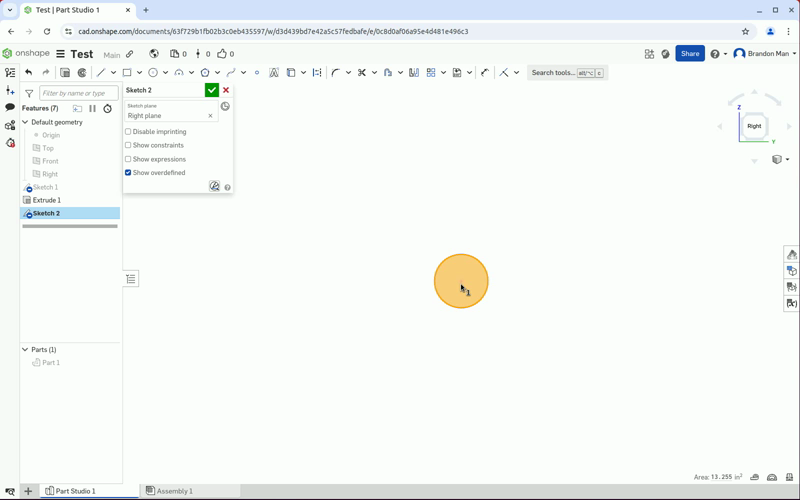
scroll(-6)
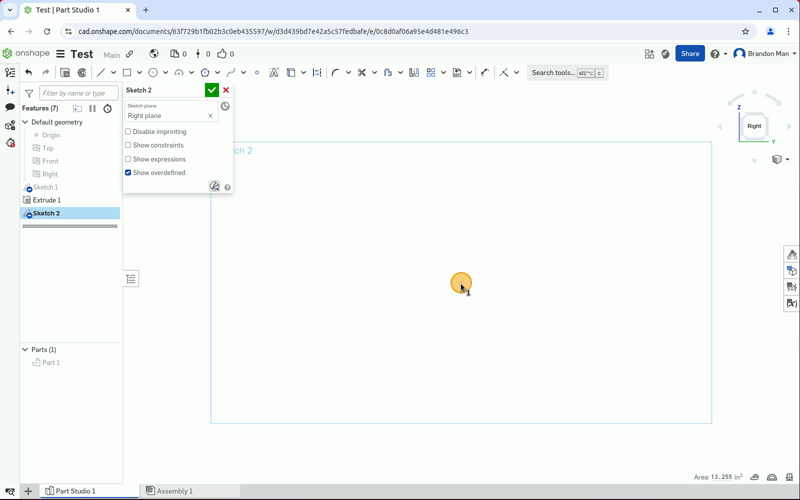
mouse_move(73, 352)
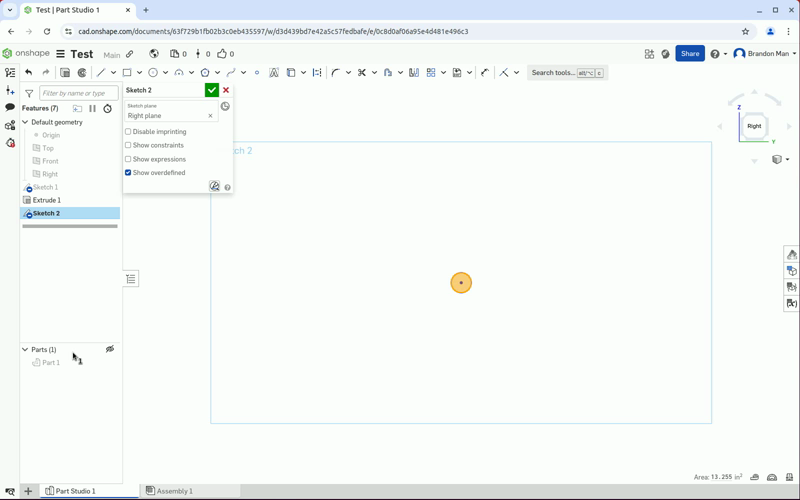
key(shift+y)
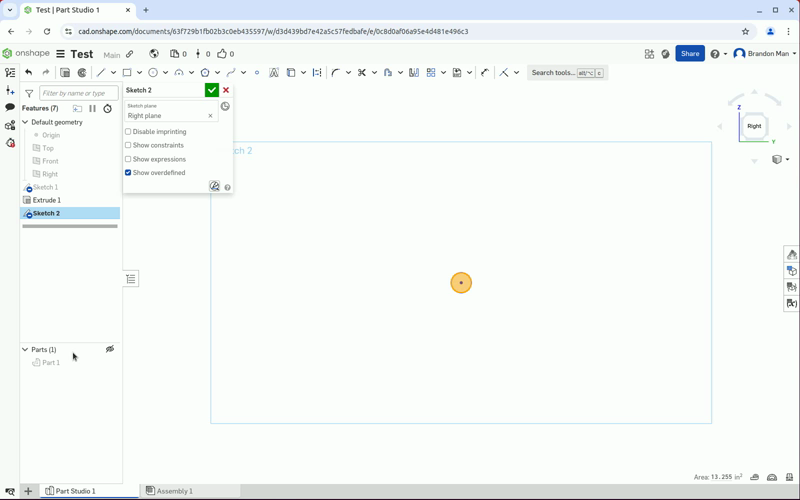
key(shift+e)
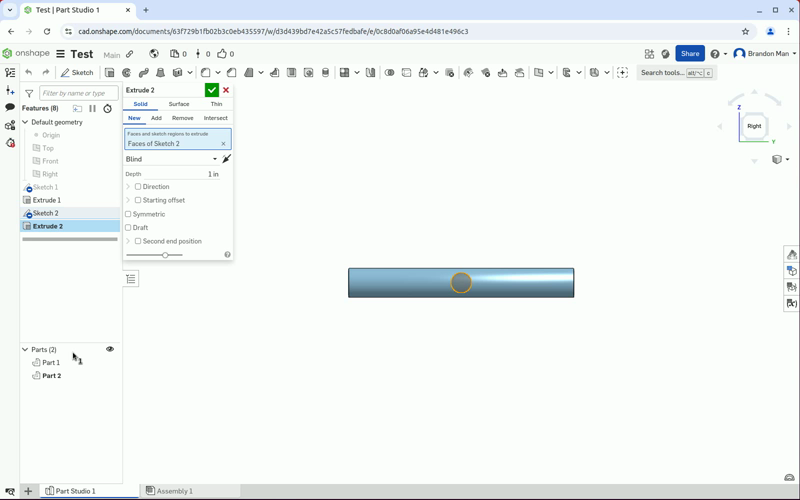
mouse_move(143, 106)
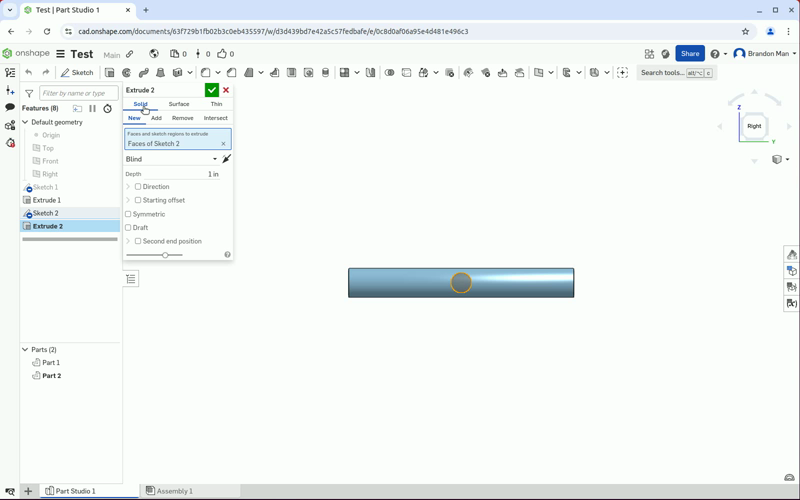
click(143, 106)
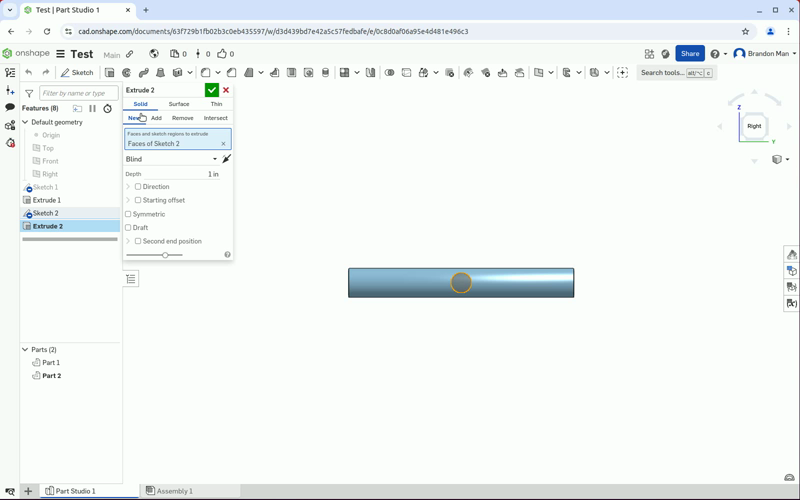
mouse_move(137, 120)
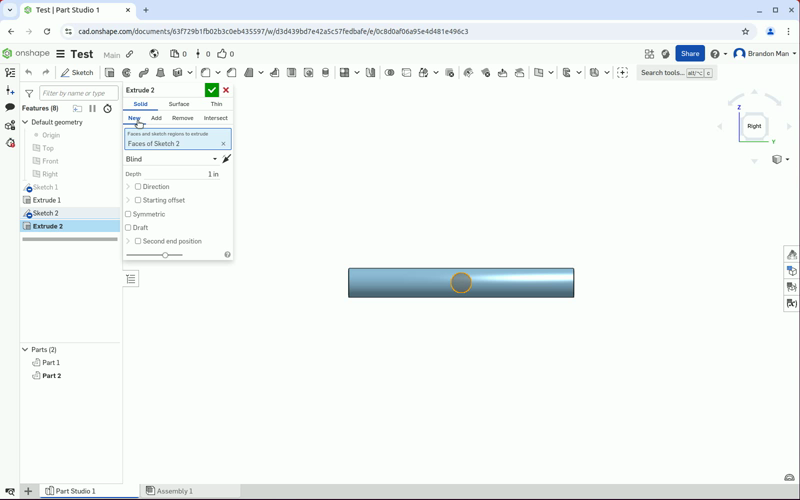
click(137, 120)
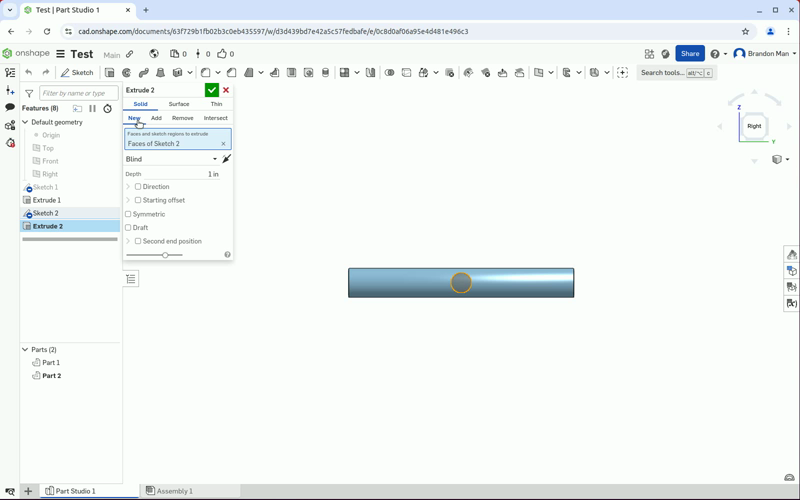
key(tab, 4)
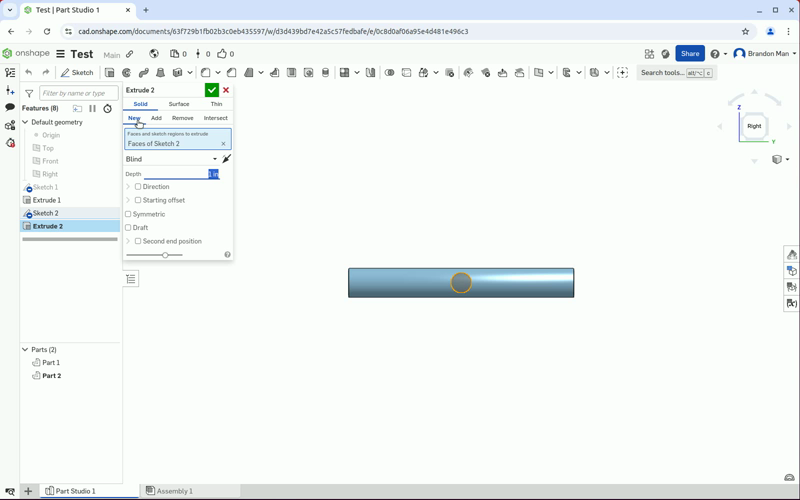
text(19.256)
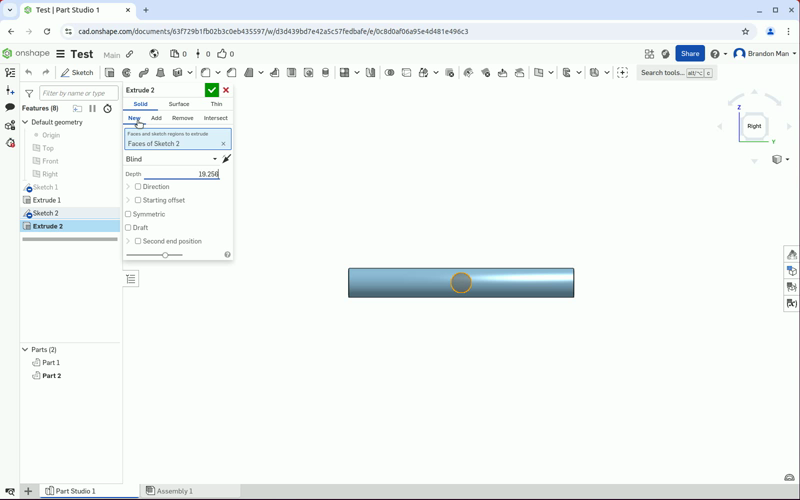
key(tab, 3)
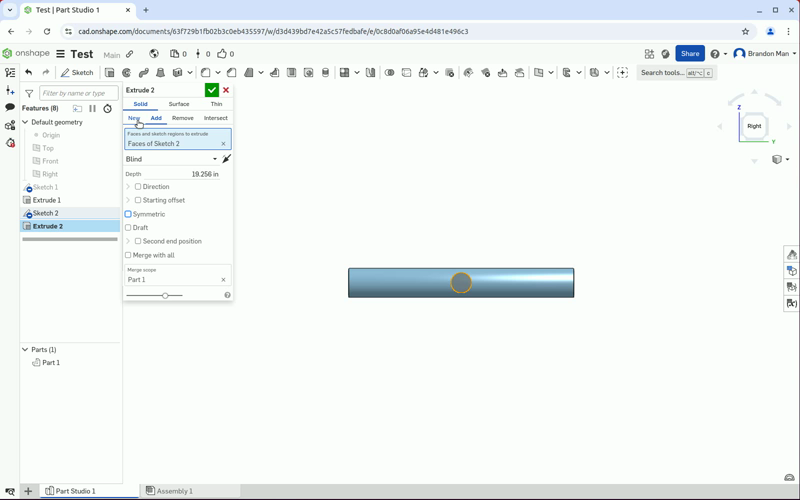
key(space)
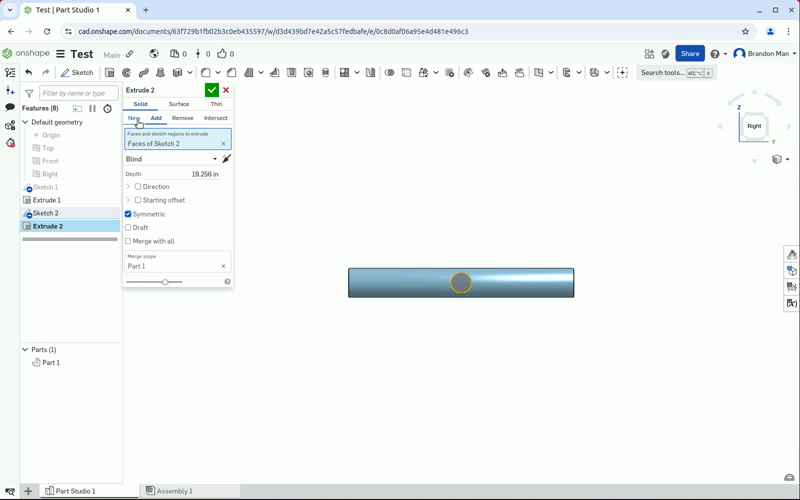
key(enter)
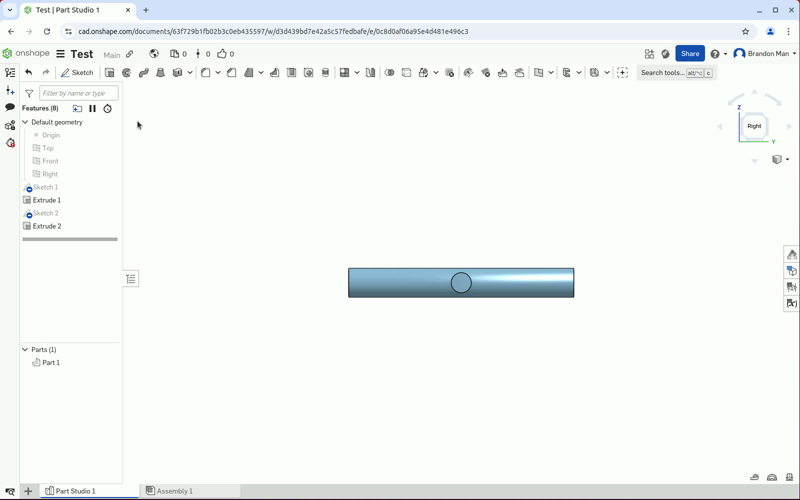
key(shift+h)
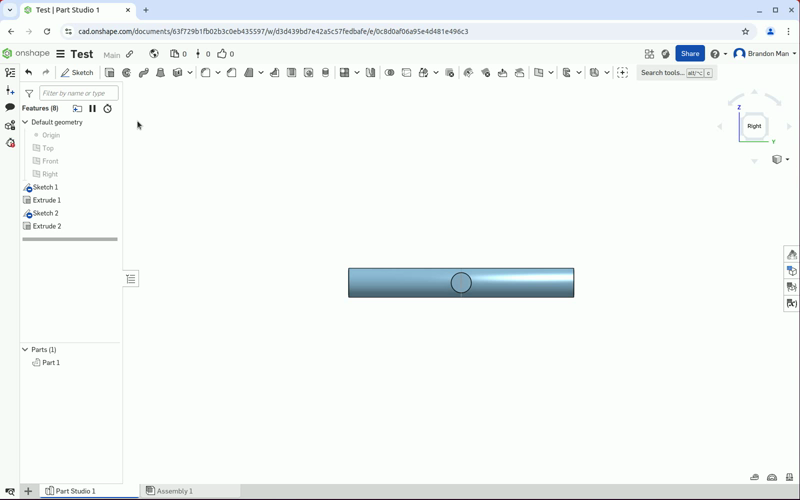
key(shift+h)
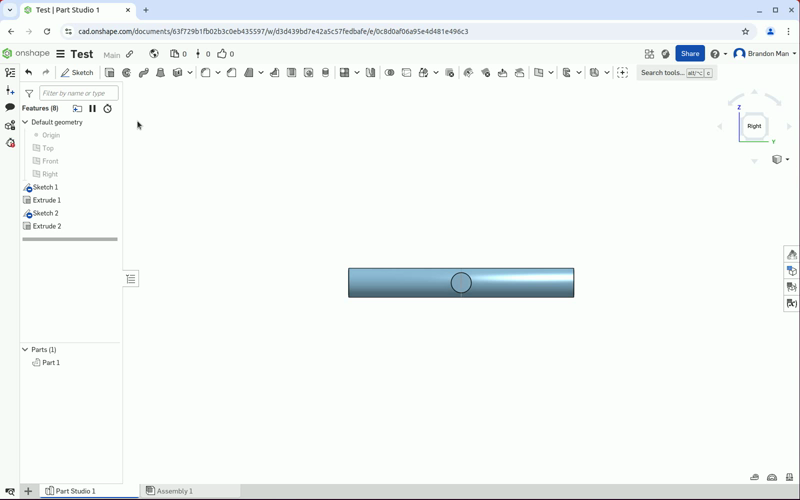
key(shift+7)
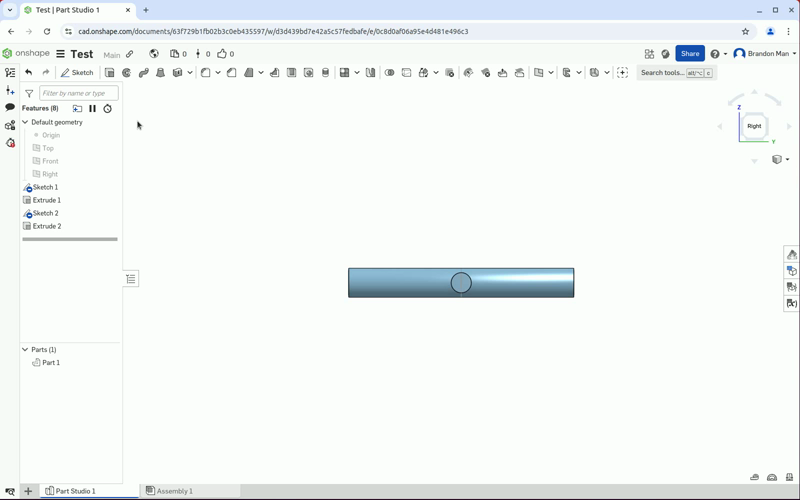
key(right, 2)
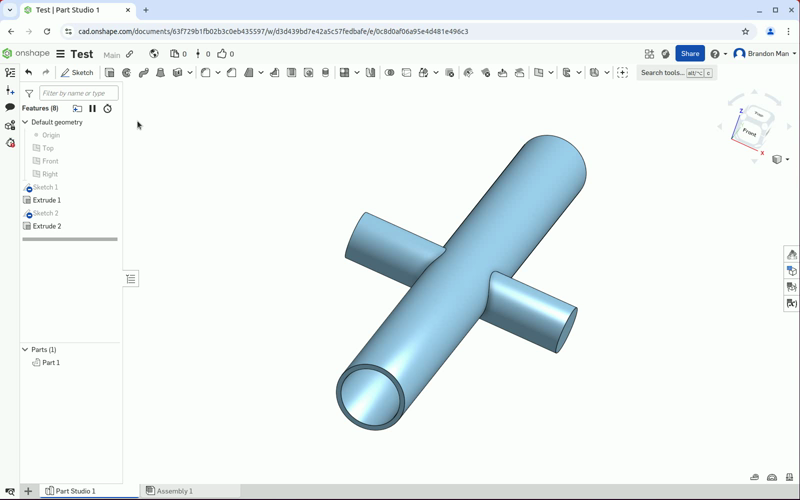
key(down, 2)
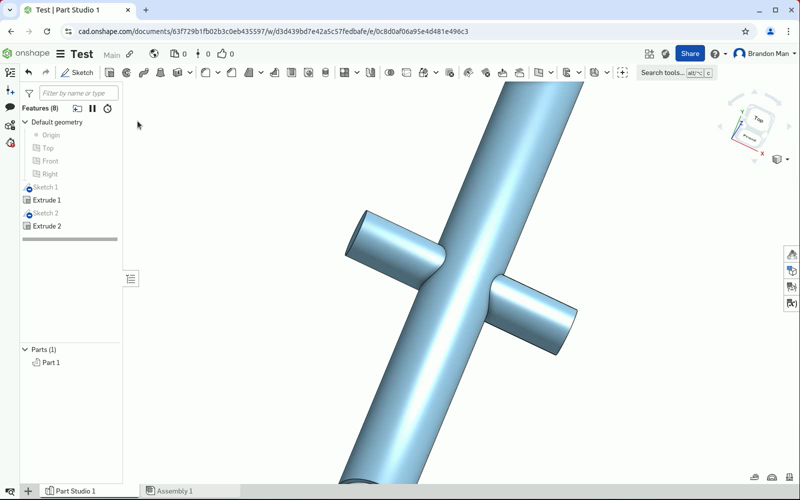
key(up, 2)
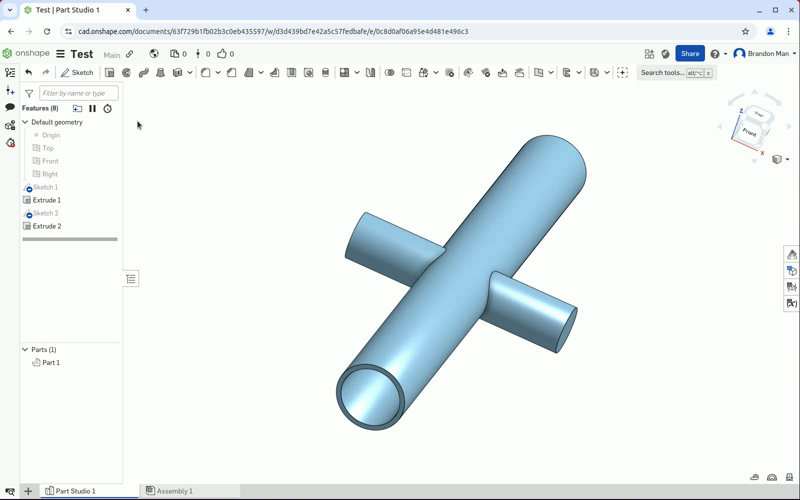
key(left, 2)
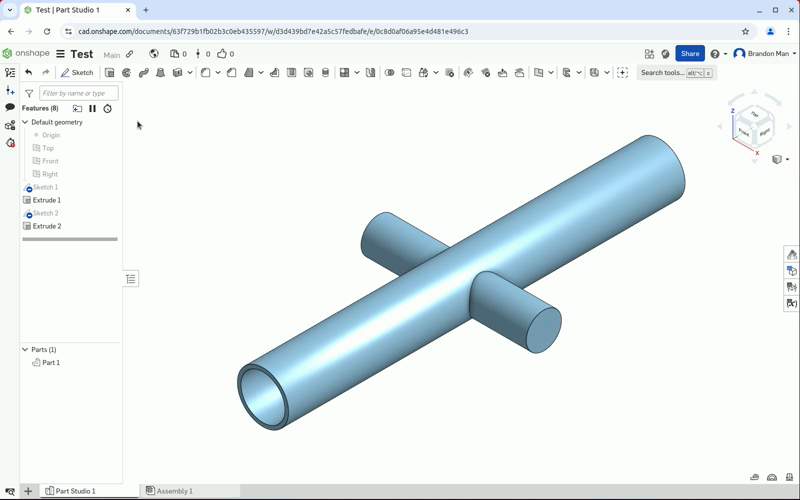
mouse_move(73, 189)
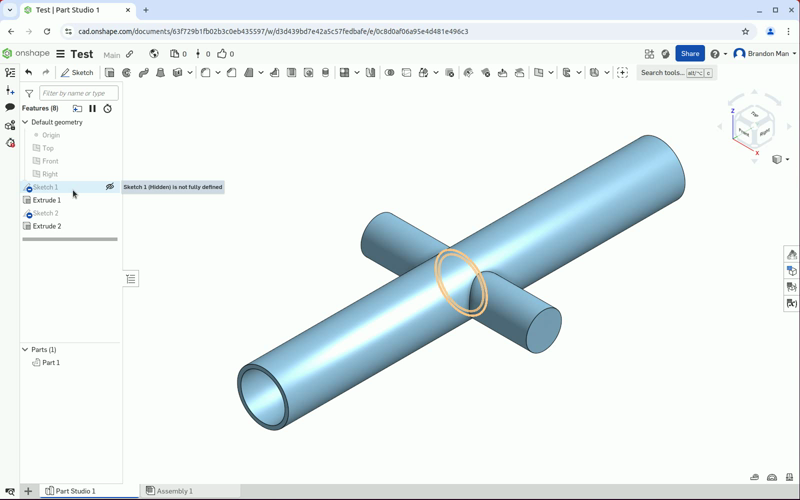
click(73, 189)